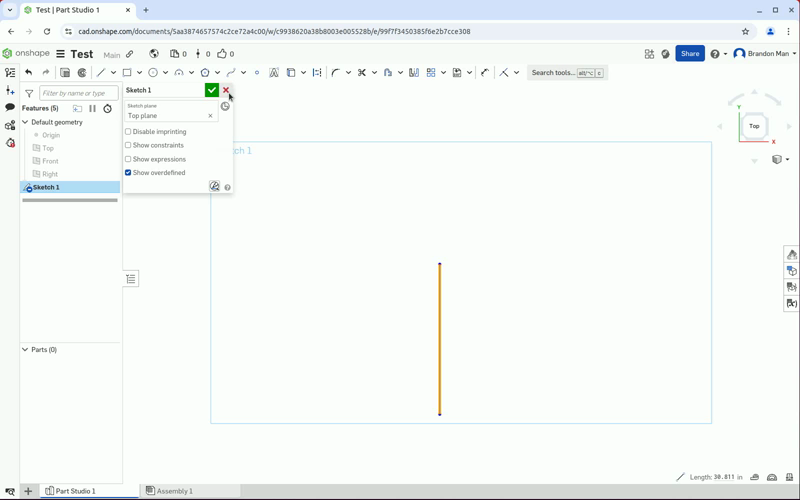
key(shift+h)
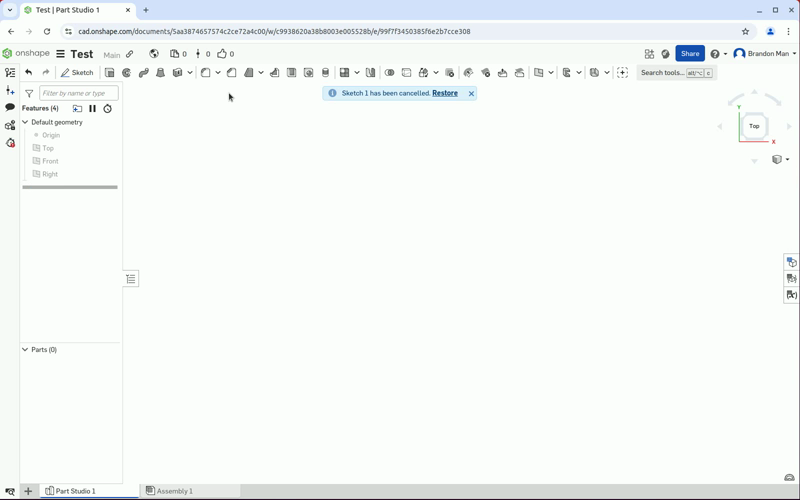
mouse_move(73, 352)
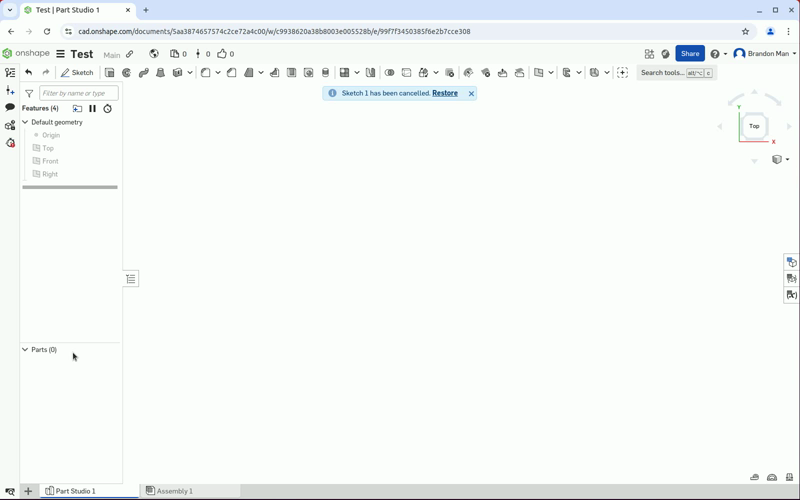
key(y)
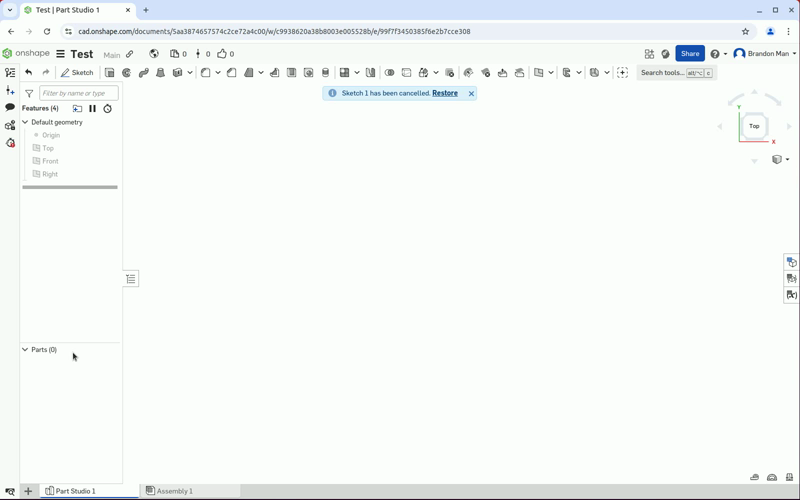
key(shift+p)
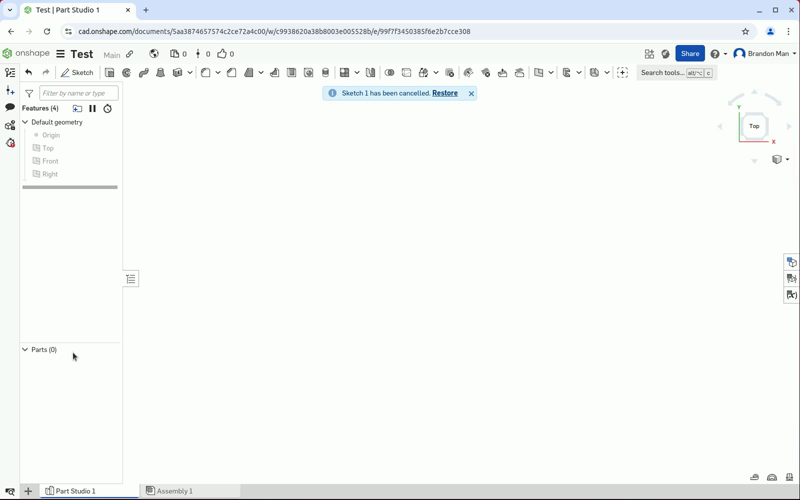
key(space)
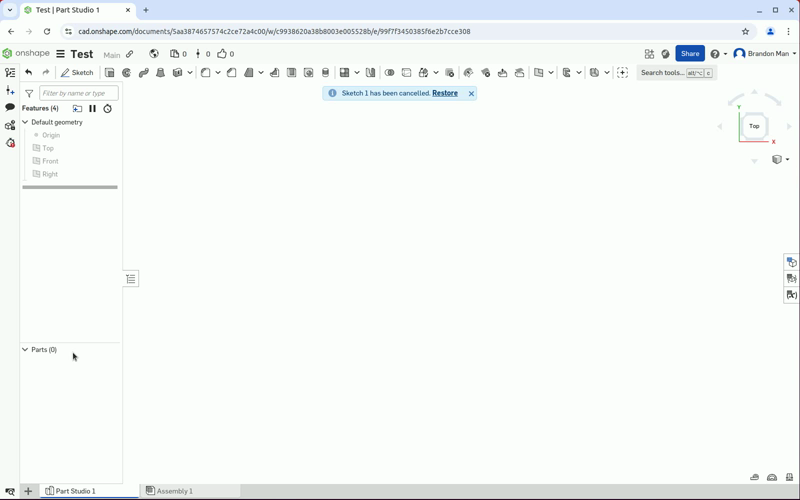
key_down(shift)
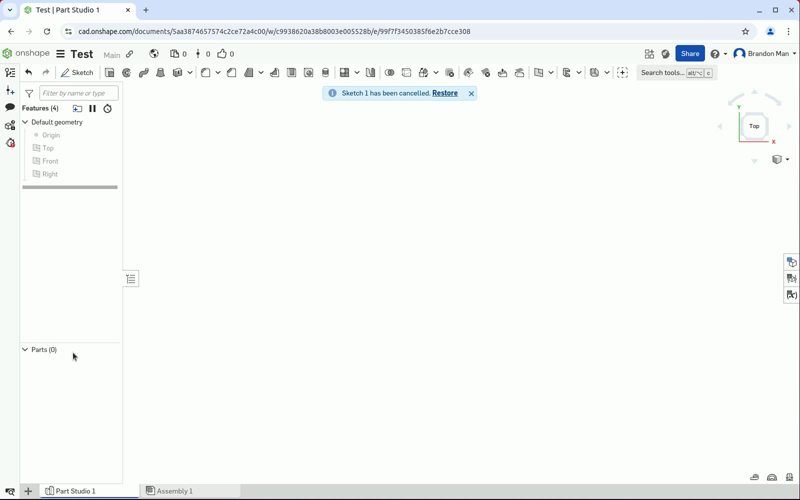
key(up)
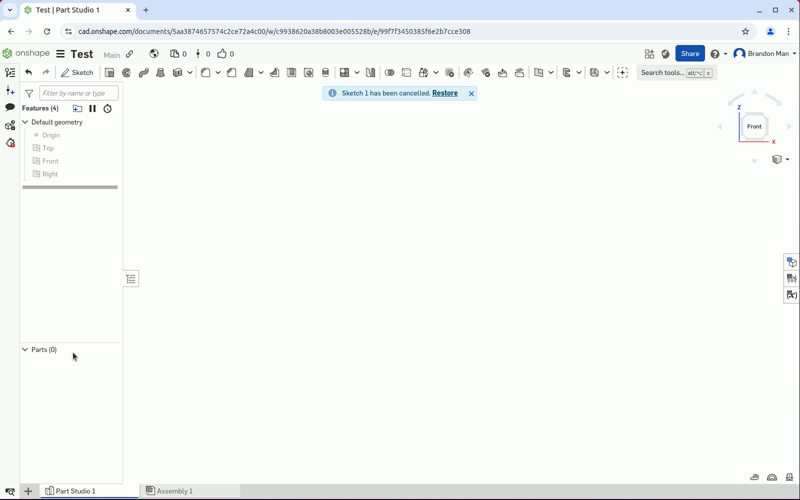
key_up(shift)
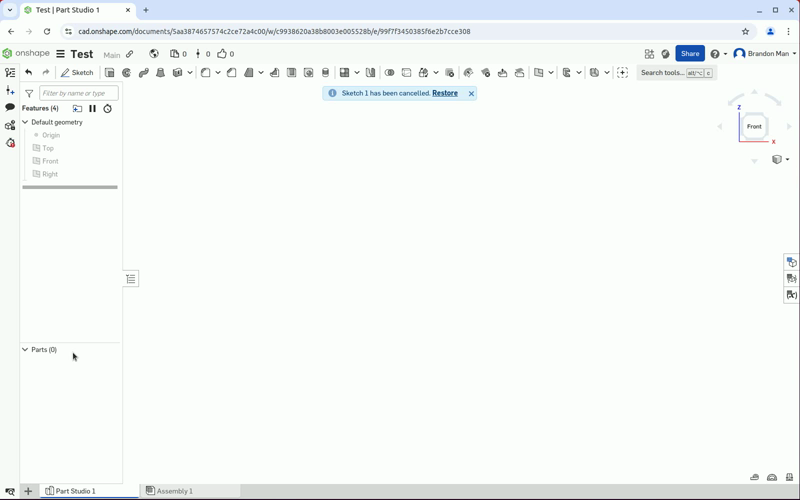
mouse_move(73, 352)
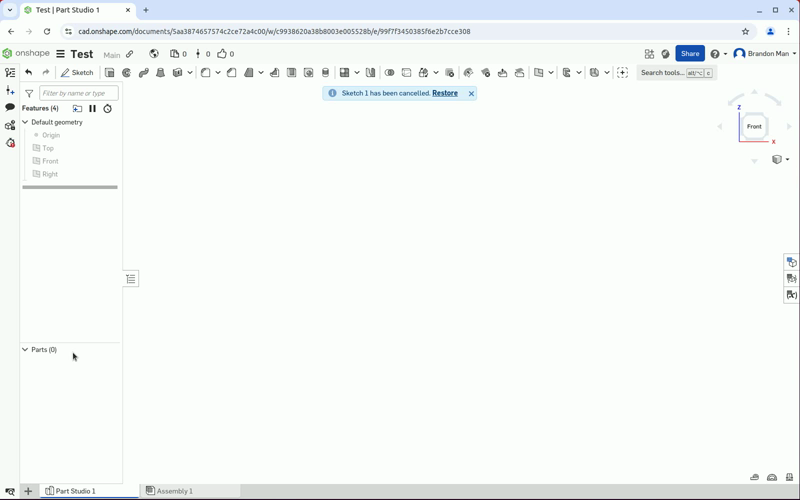
key(shift+y)
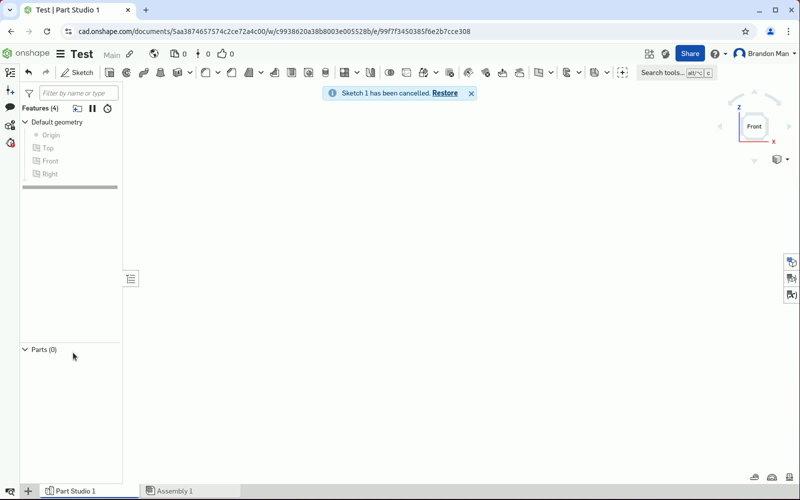
key(shift+s)
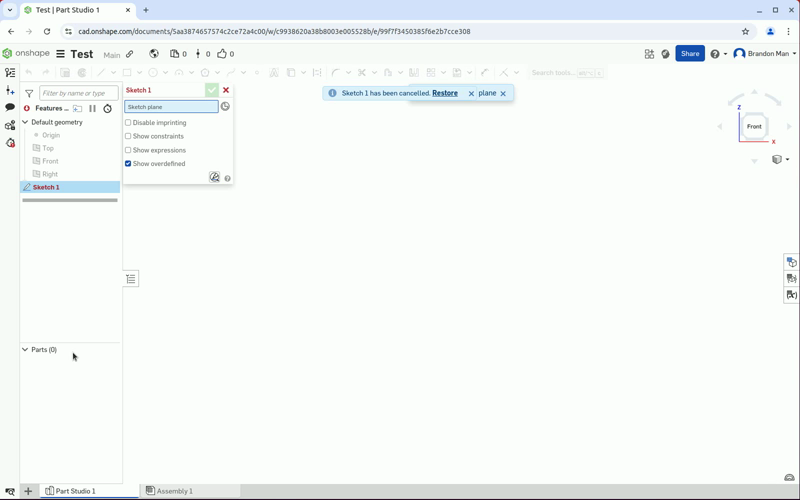
mouse_move(73, 163)
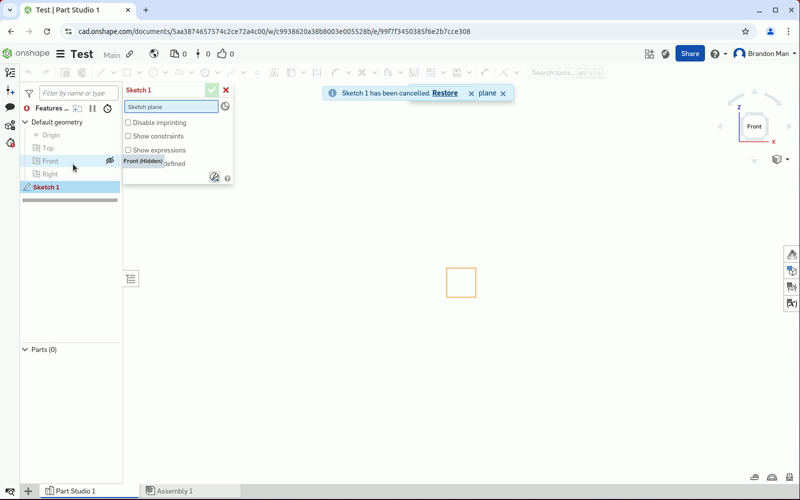
click(73, 163)
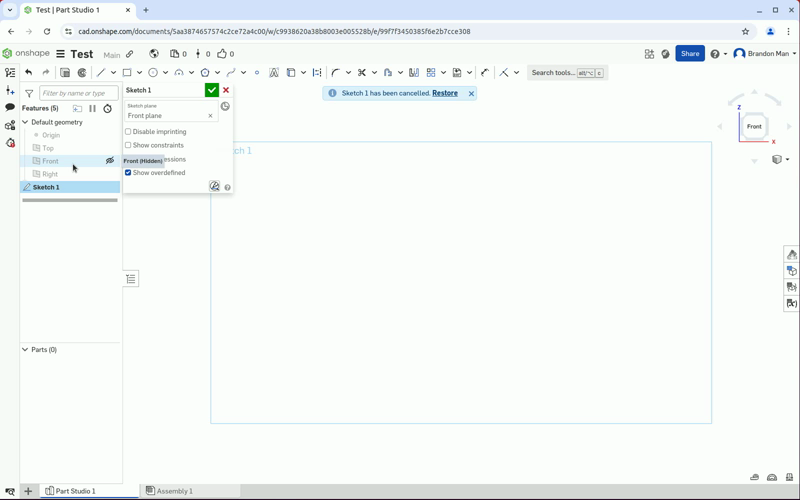
mouse_move(73, 352)
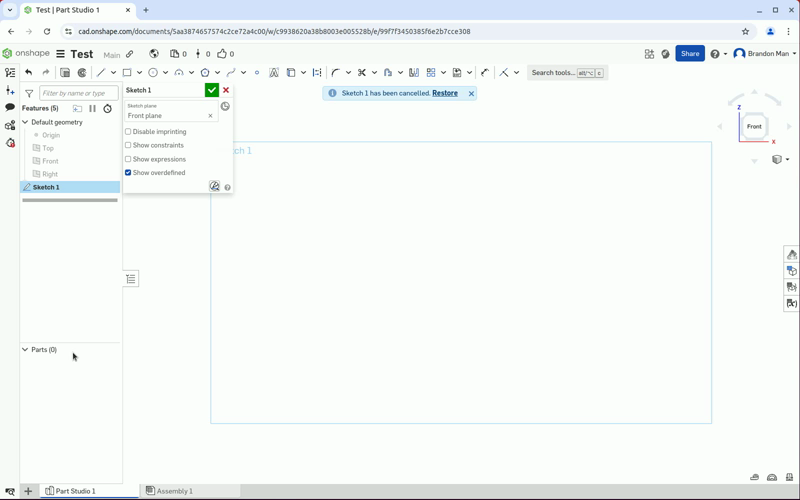
key(y)
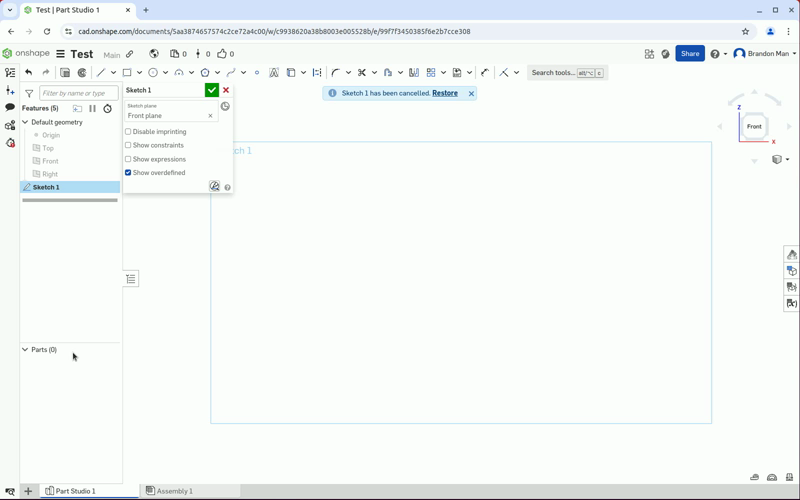
key(l)
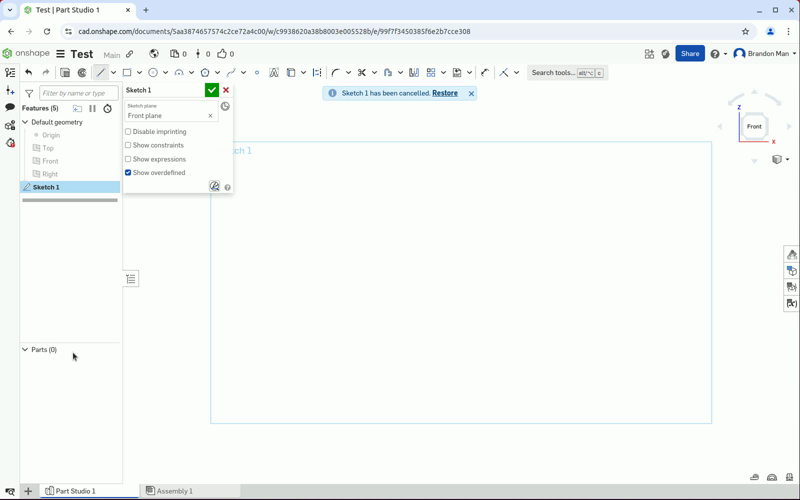
key_down(shift)
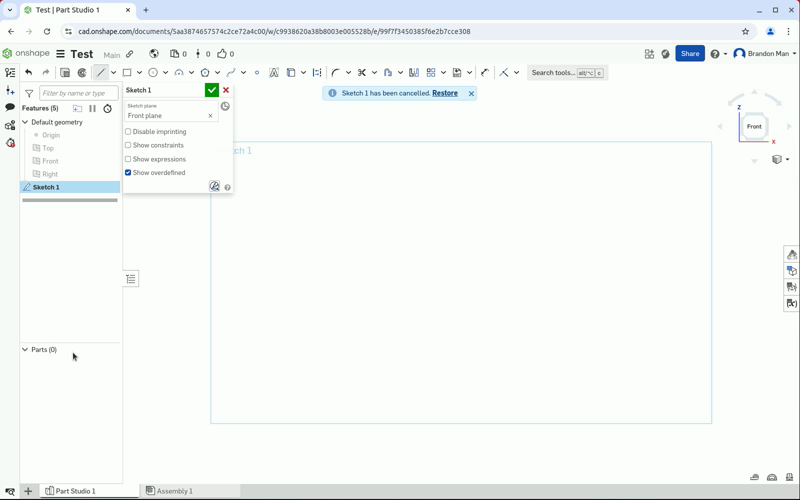
mouse_move(460, 295)
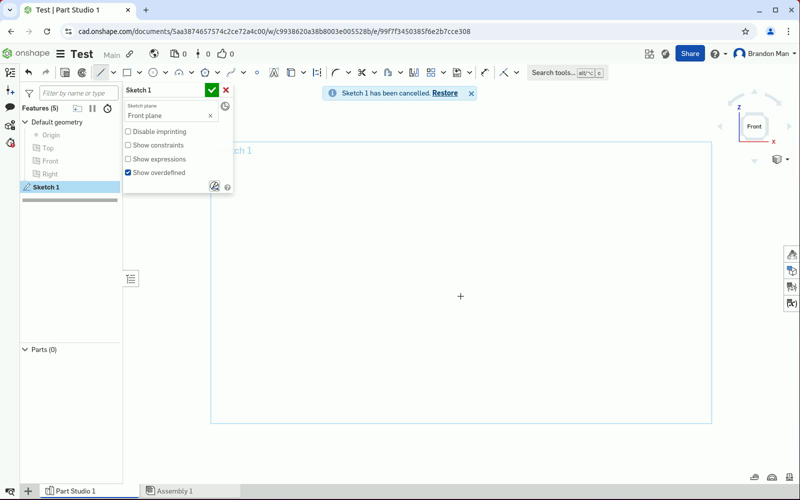
click(460, 295)
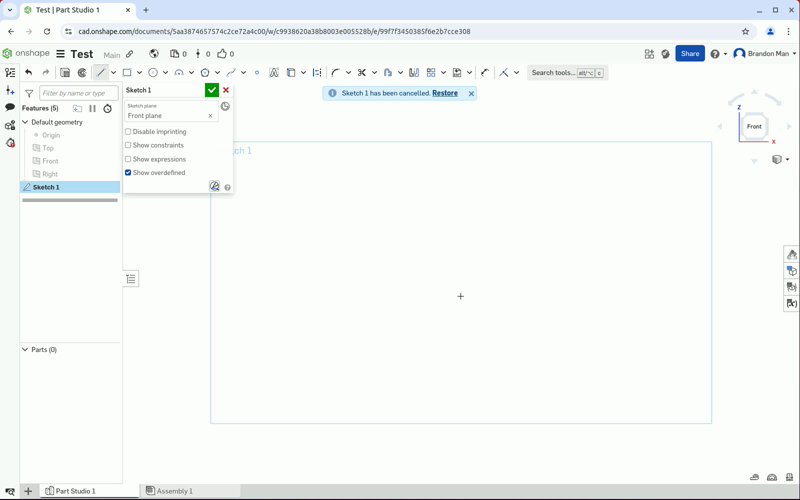
key_up(shift)
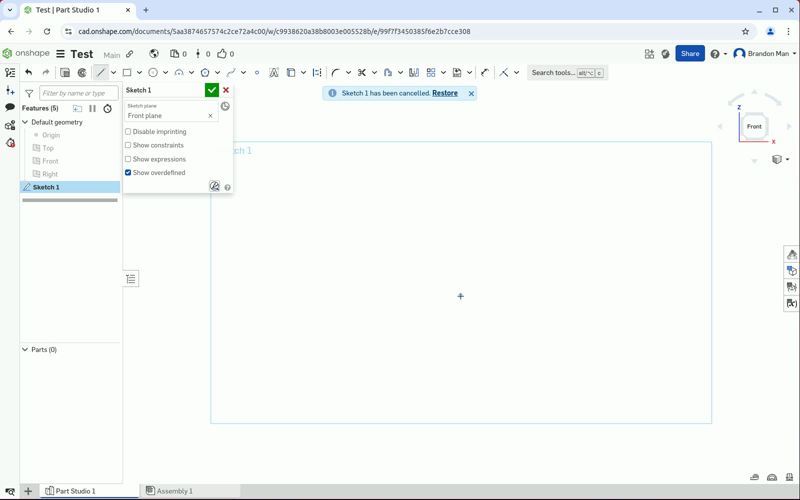
key_down(shift)
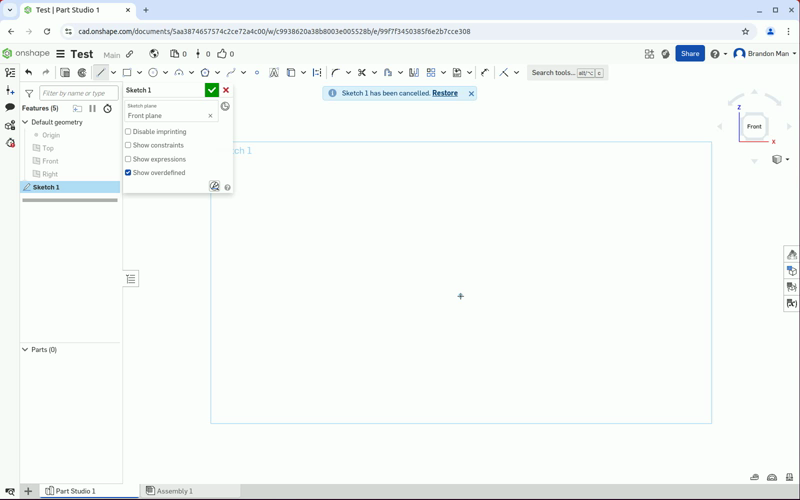
mouse_move(557, 295)
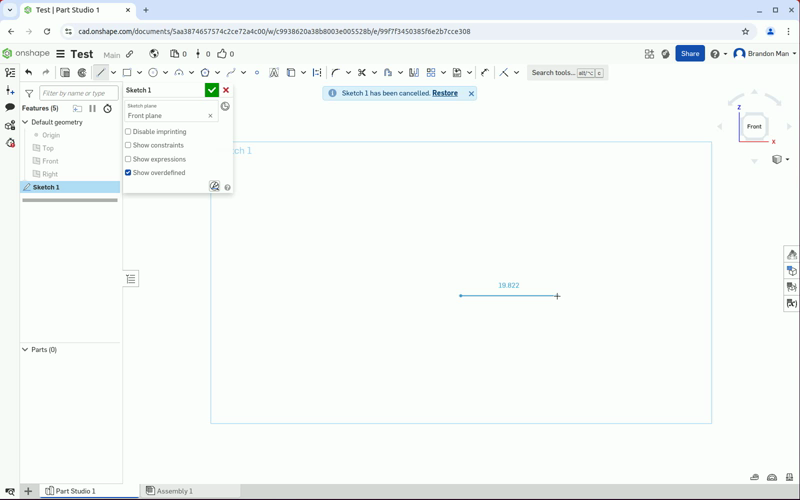
click(557, 295)
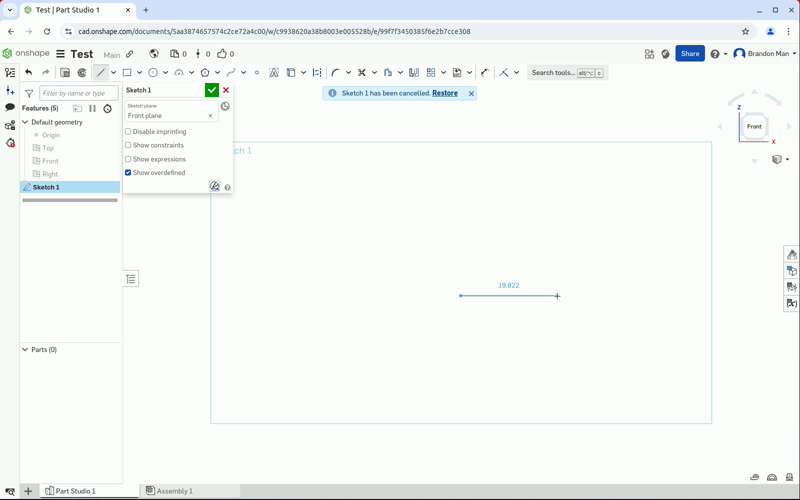
key_up(shift)
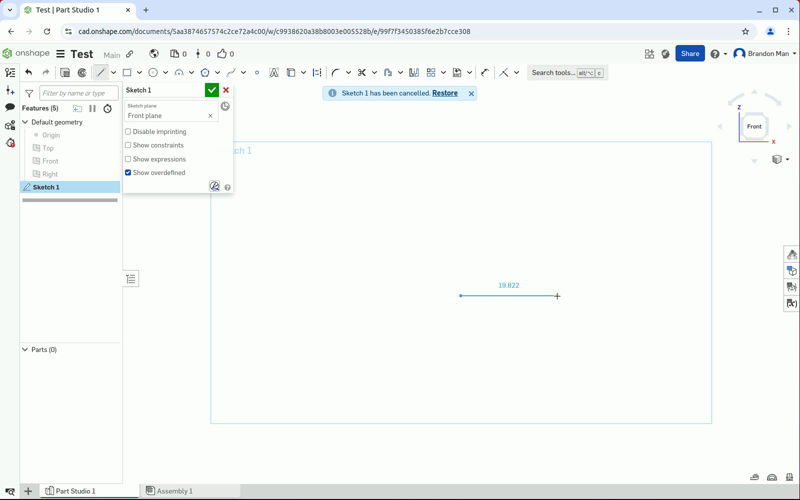
key_down(shift)
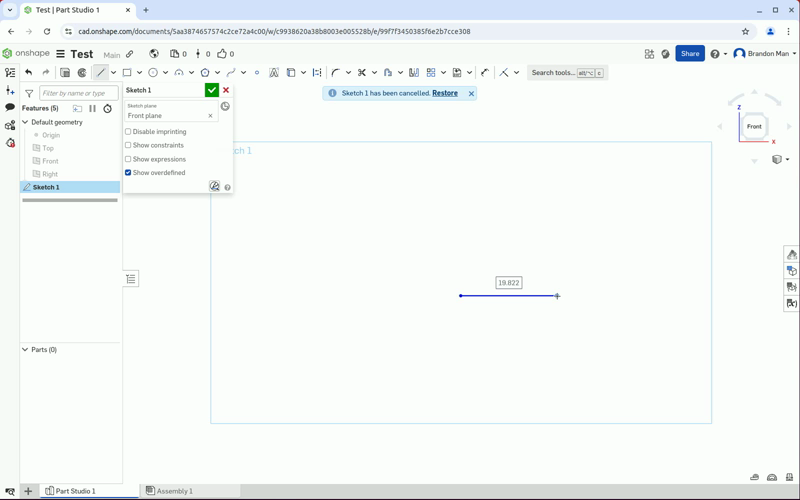
mouse_move(557, 199)
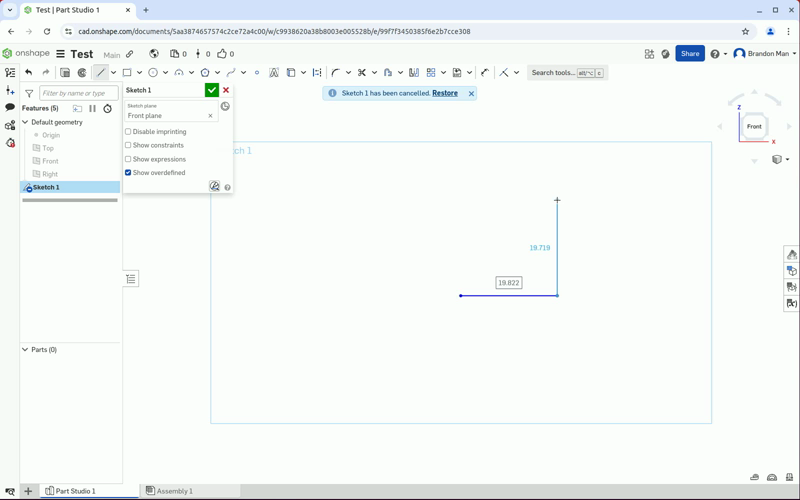
click(557, 199)
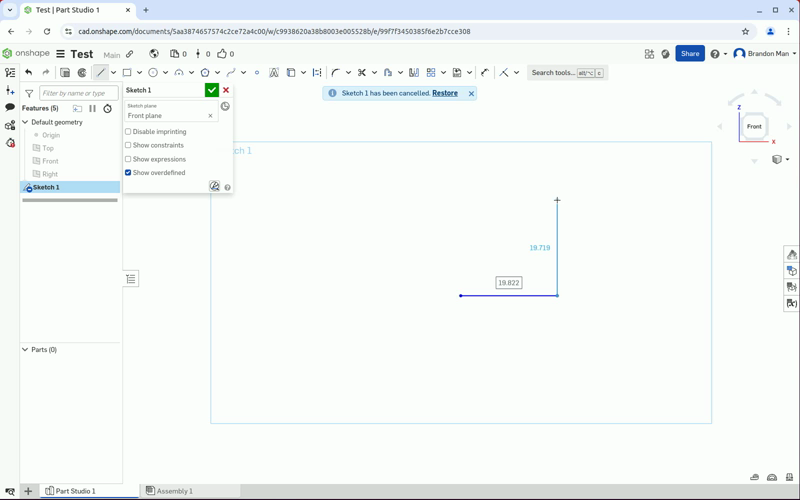
key_up(shift)
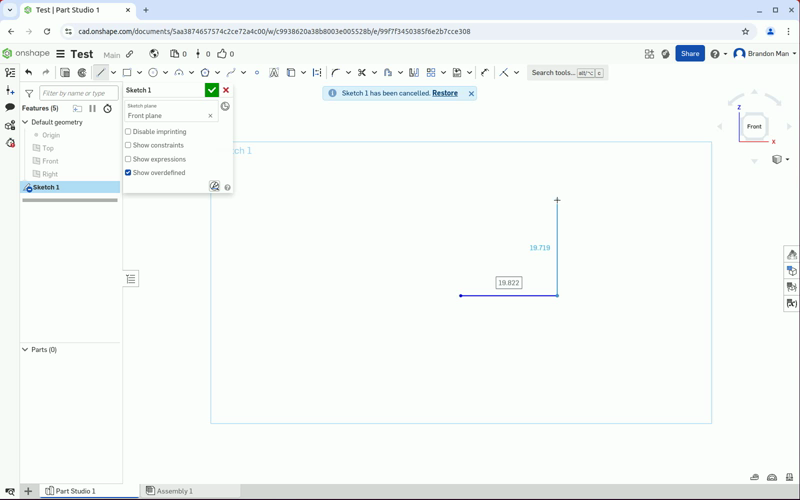
key_down(shift)
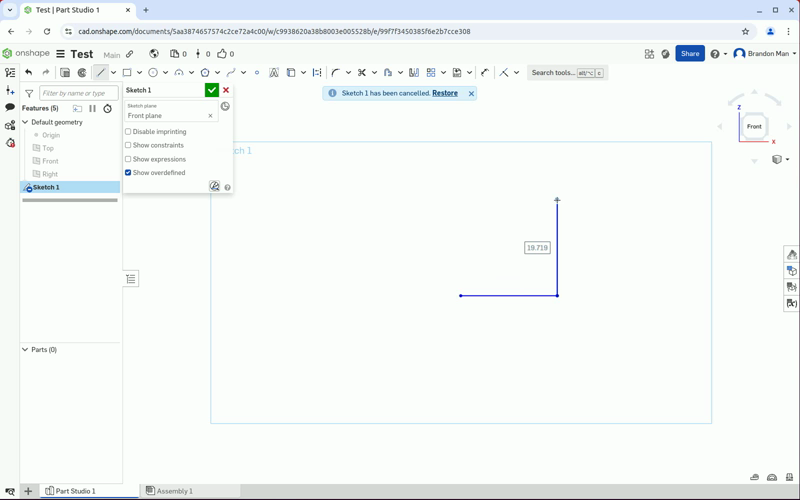
mouse_move(460, 199)
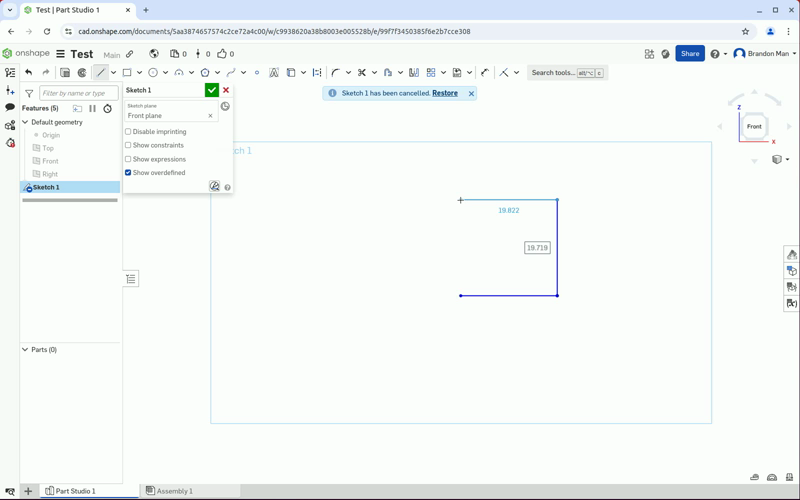
click(460, 199)
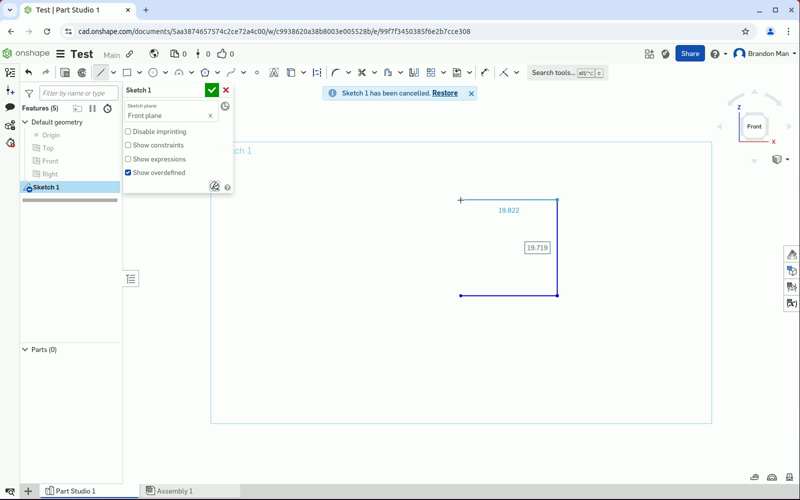
key_up(shift)
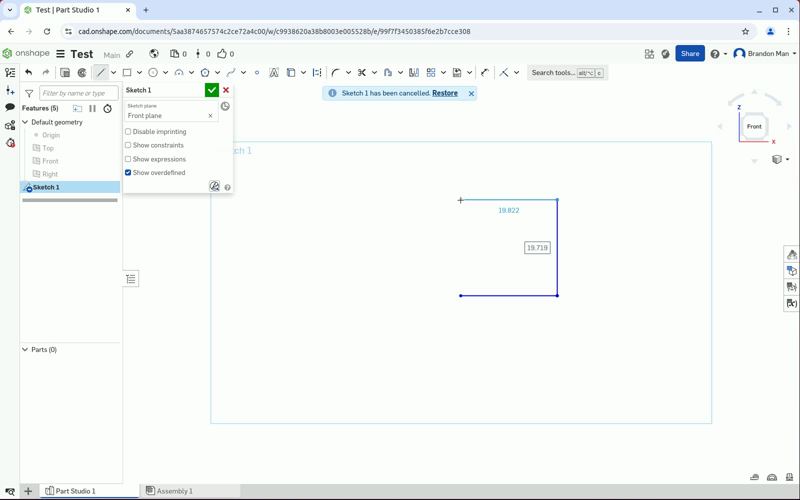
key_down(shift)
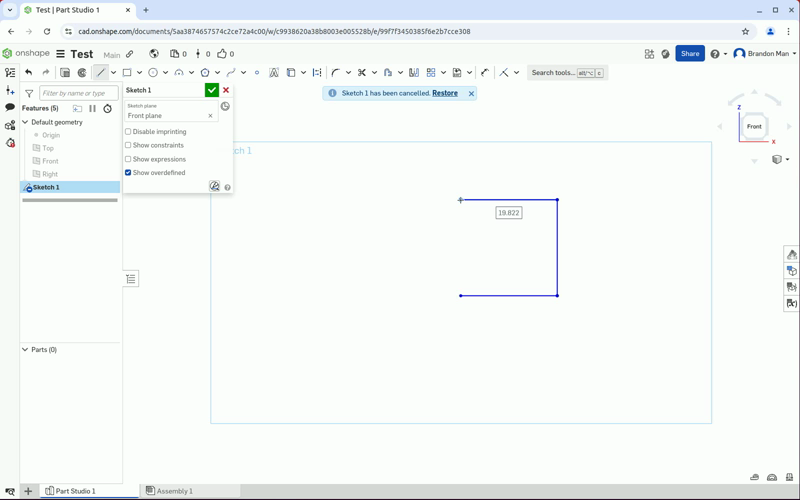
mouse_move(460, 295)
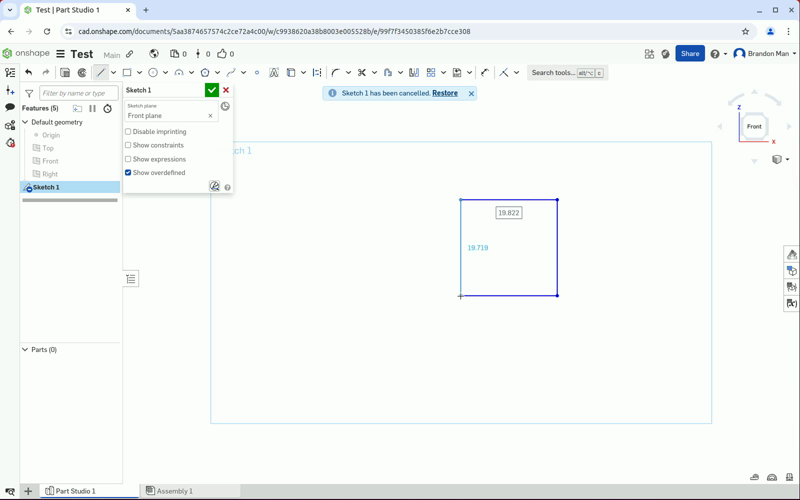
key_up(shift)
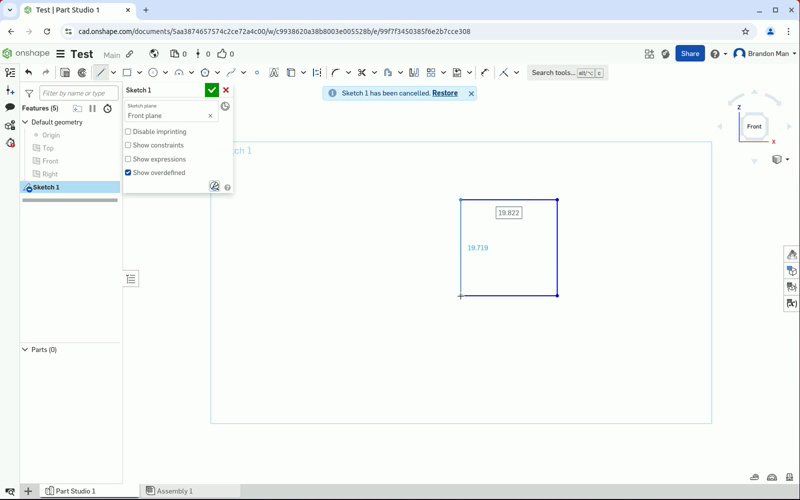
click(460, 295)
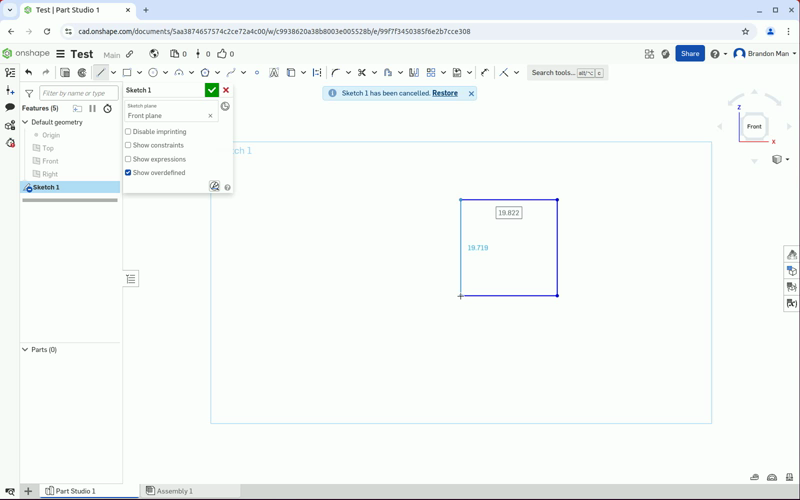
key(esc)
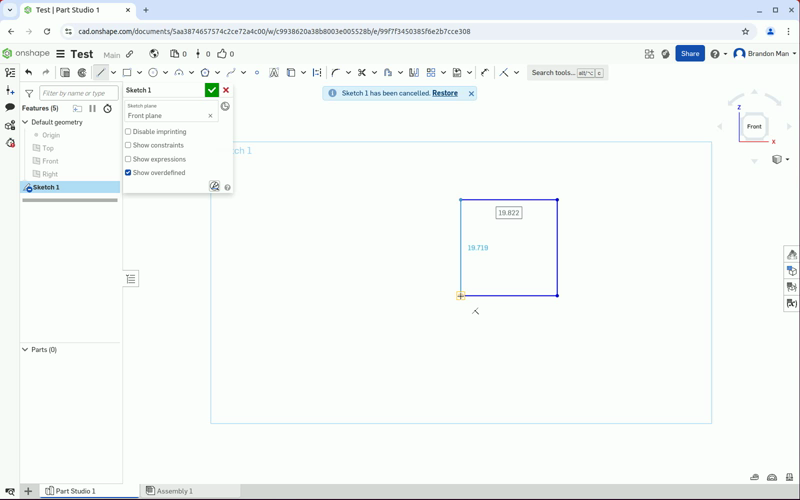
mouse_move(505, 271)
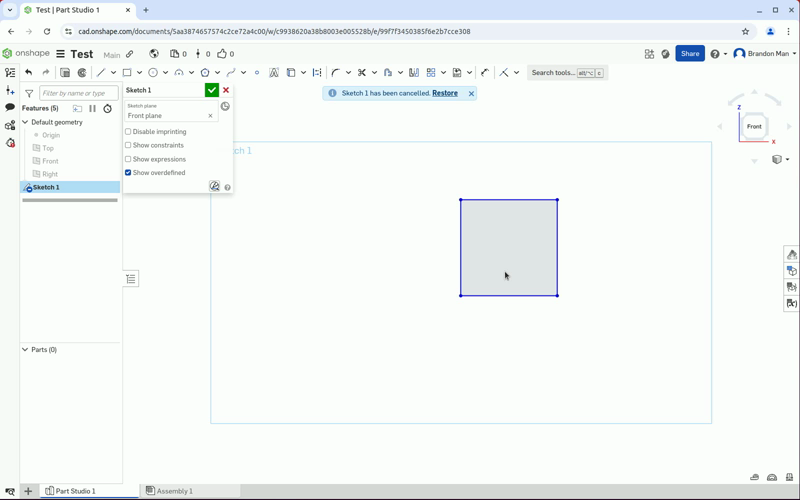
click(505, 271)
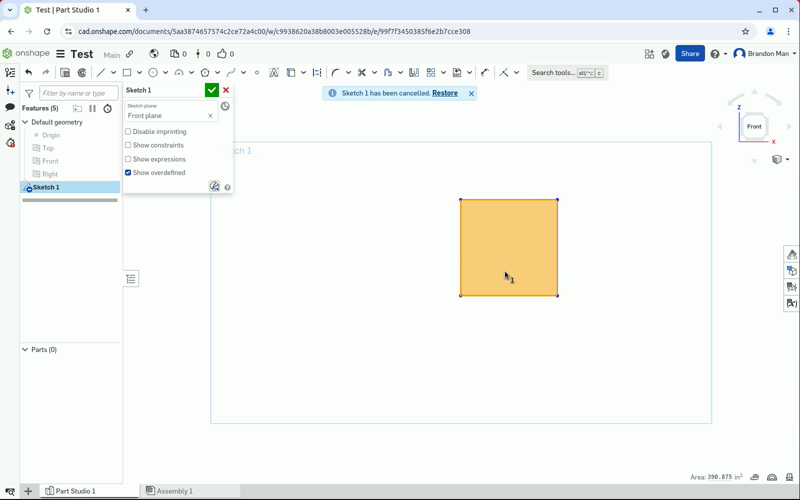
mouse_move(73, 352)
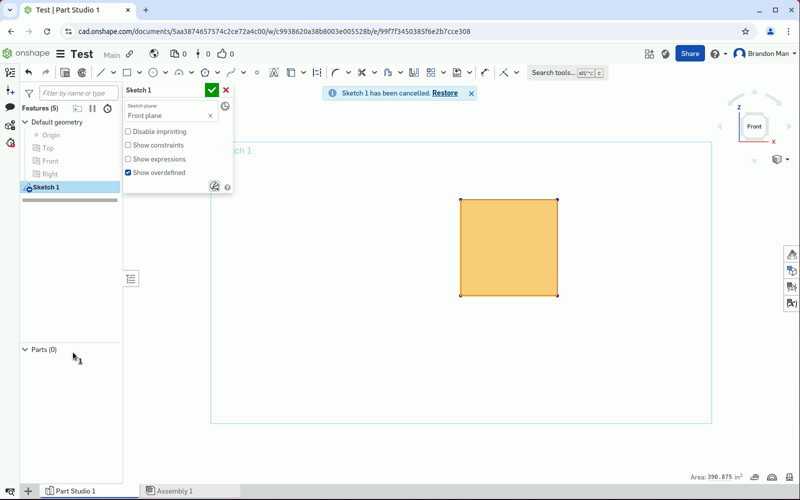
key(shift+y)
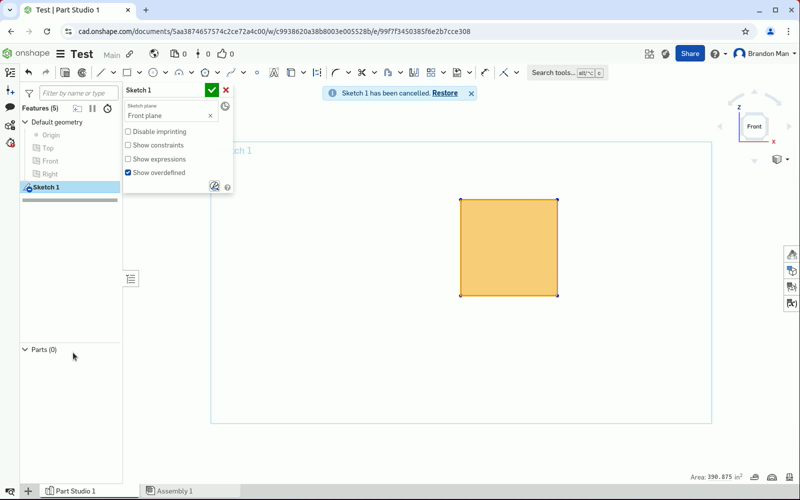
key(shift+e)
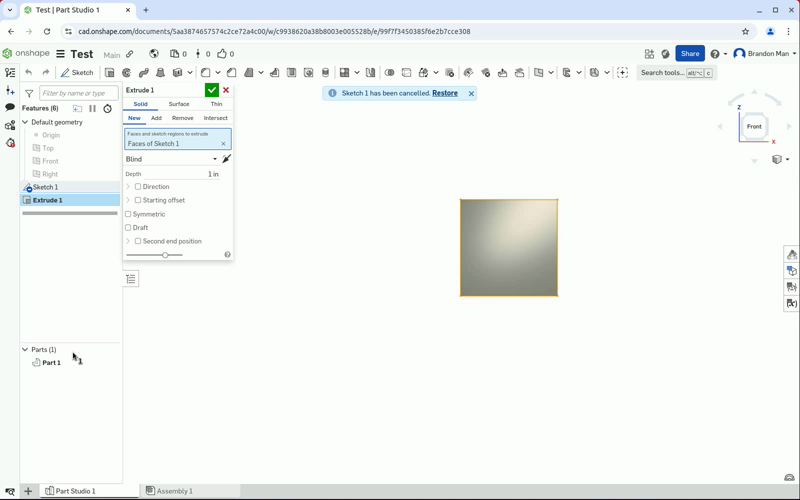
mouse_move(143, 106)
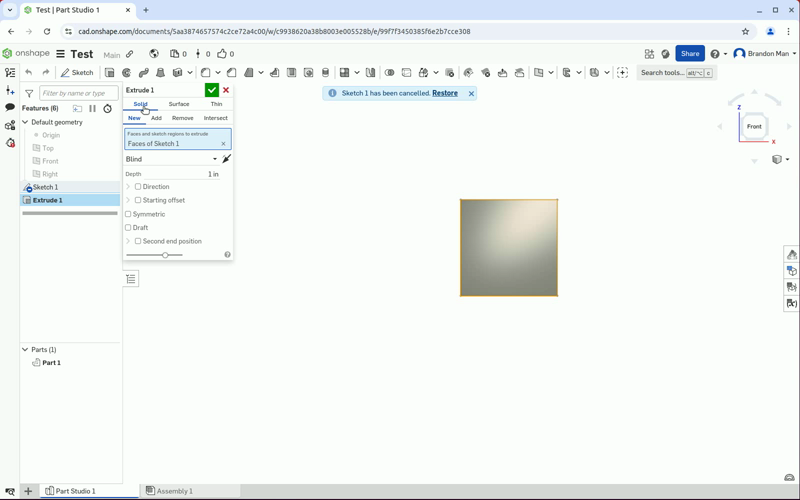
click(143, 106)
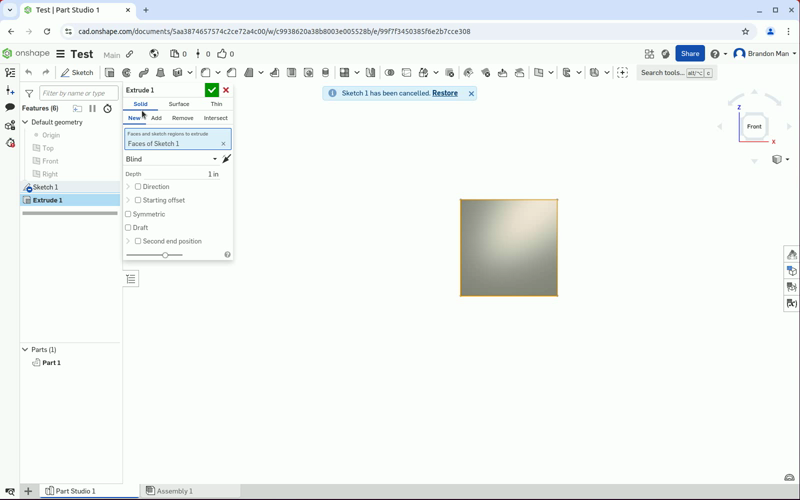
mouse_move(137, 120)
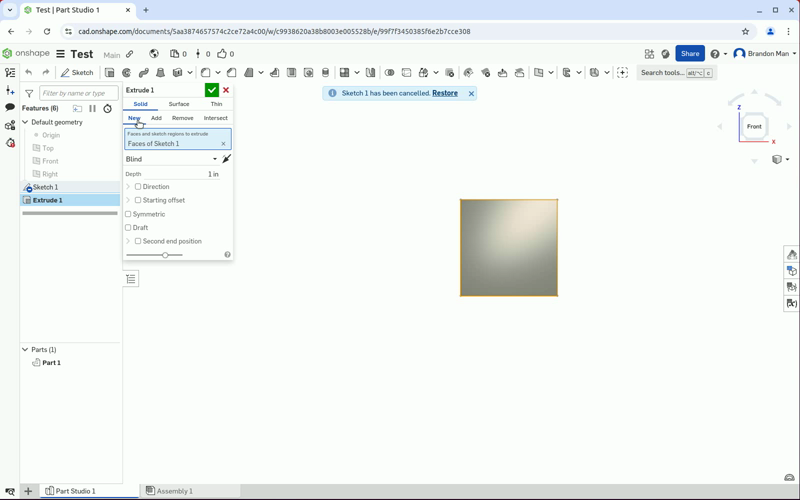
click(137, 120)
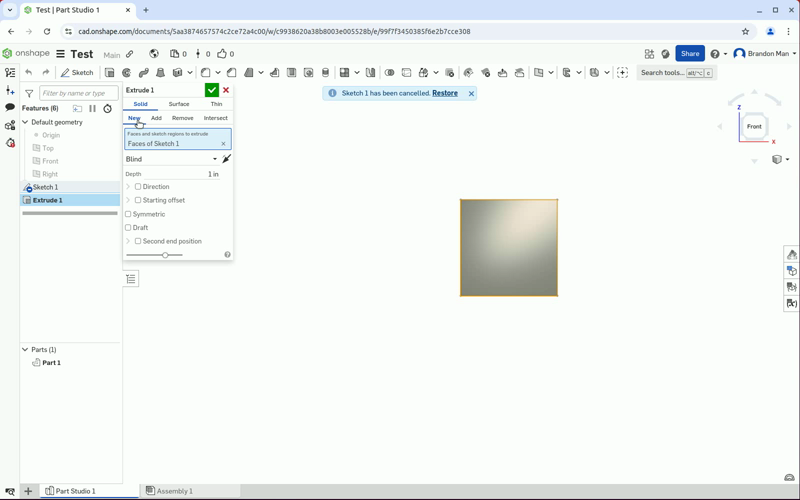
key(tab, 4)
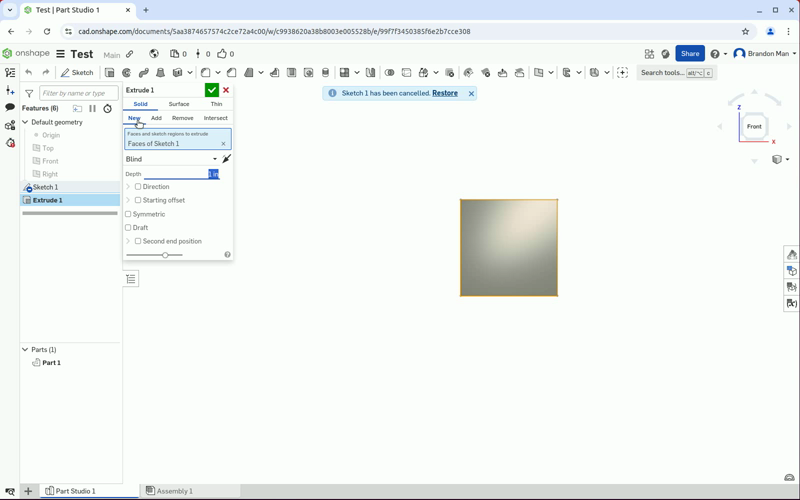
text(19.738)
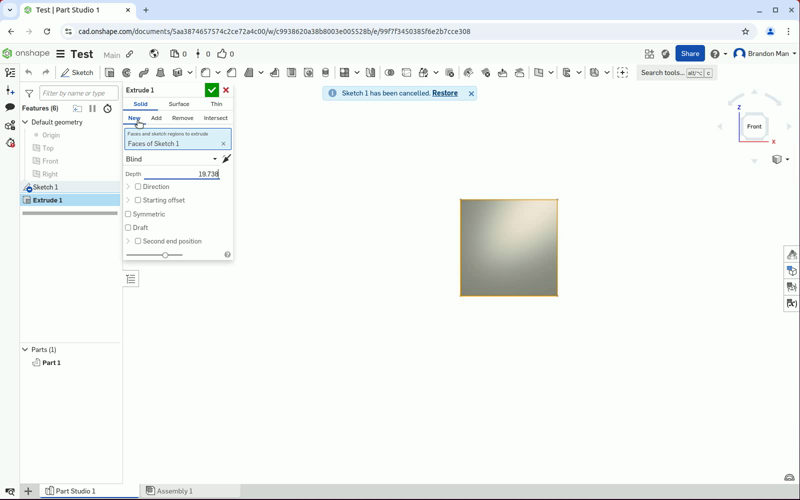
key(enter)
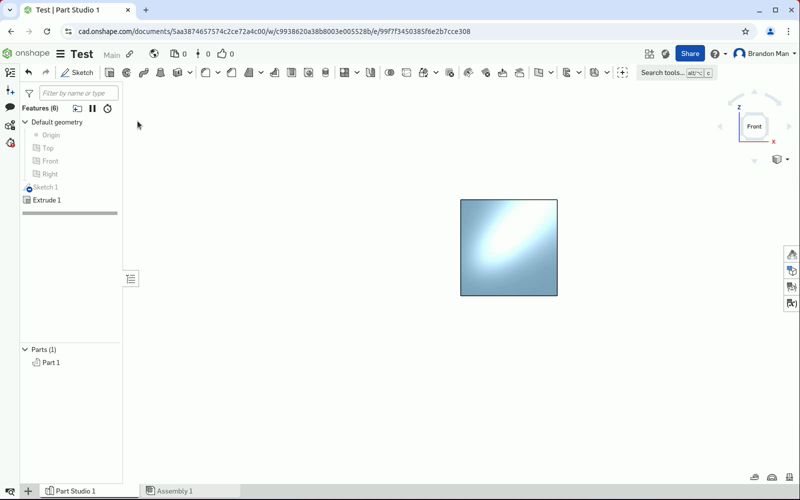
key(shift+h)
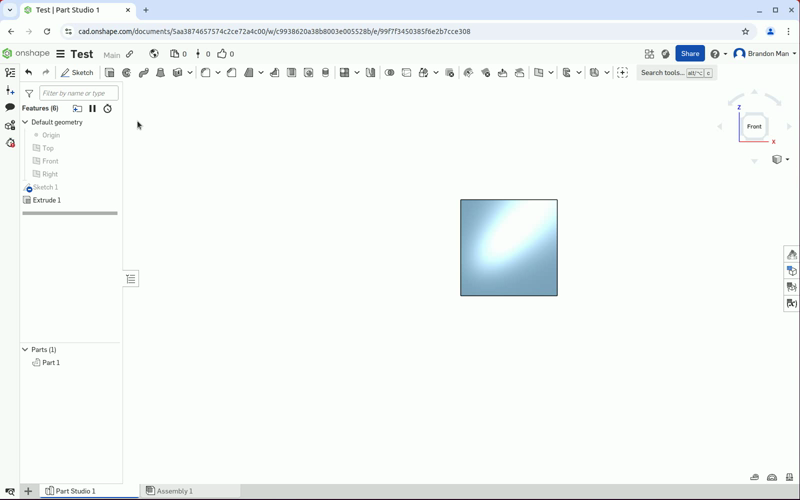
key(shift+h)
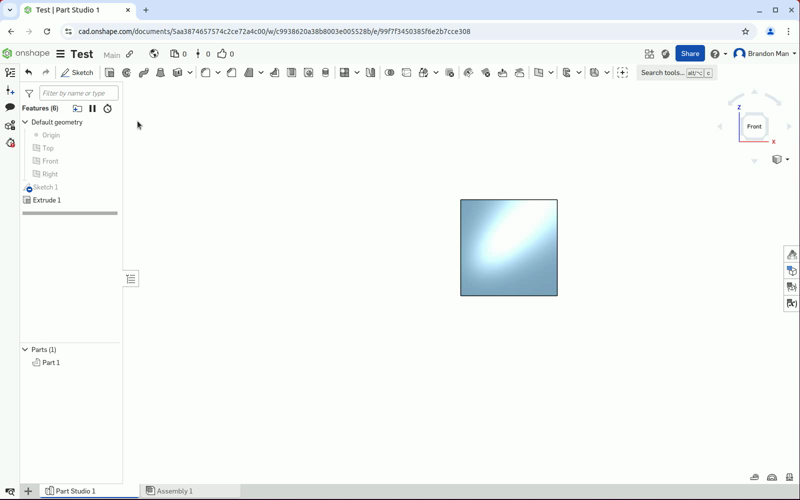
mouse_move(73, 189)
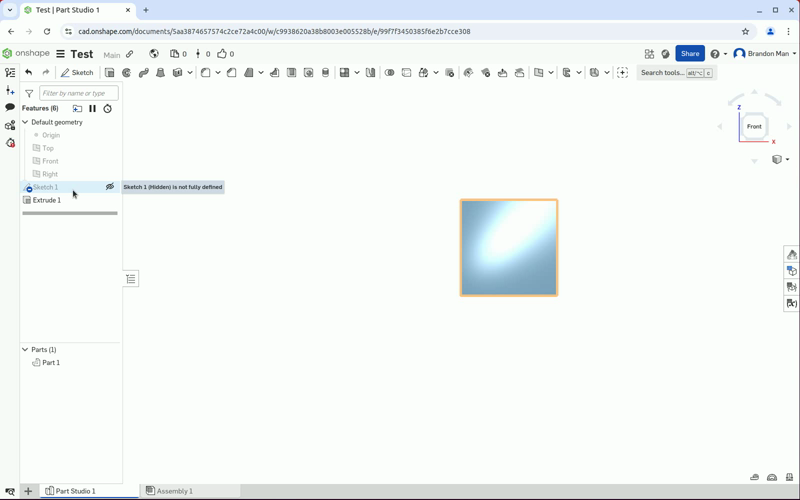
click(73, 189)
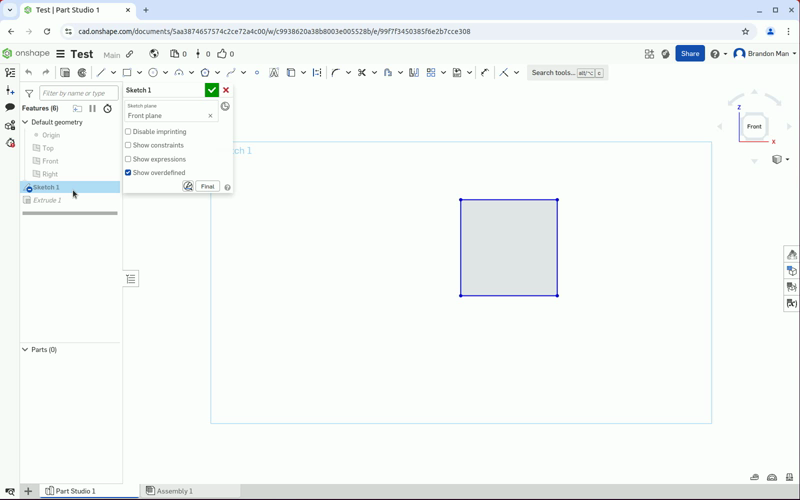
mouse_move(229, 92)
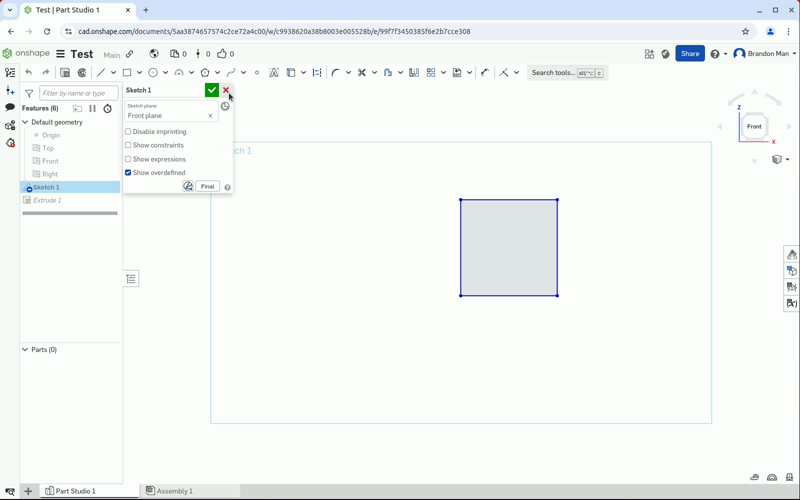
click(229, 92)
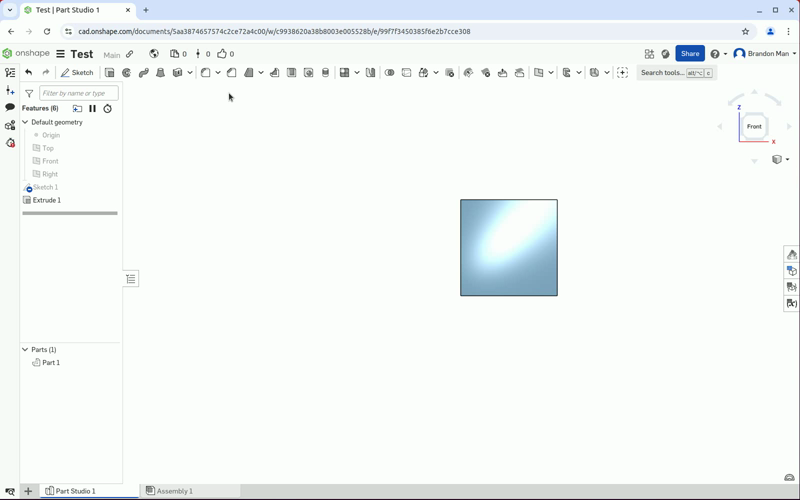
mouse_move(541, 75)
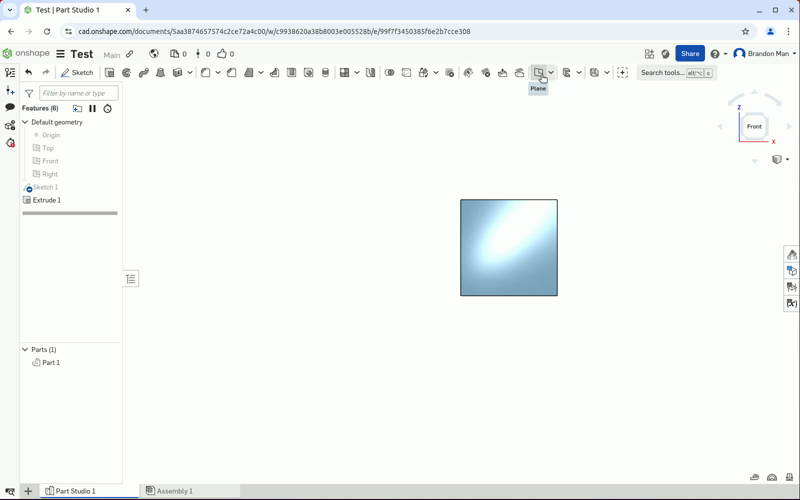
click(541, 75)
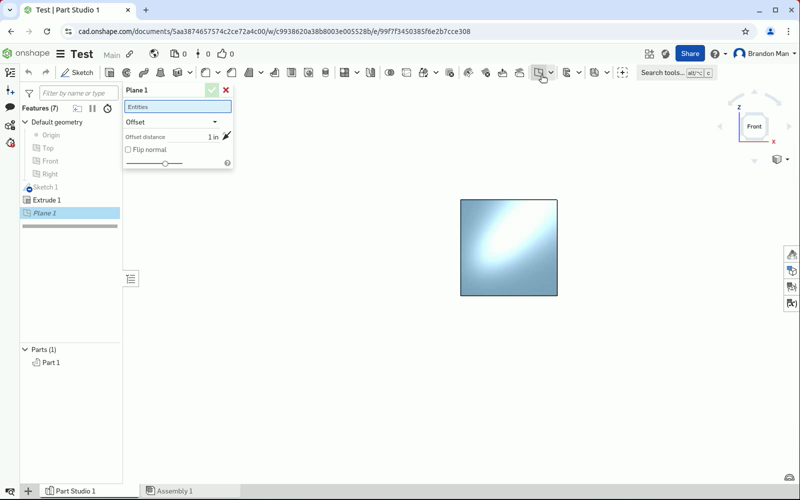
mouse_move(73, 163)
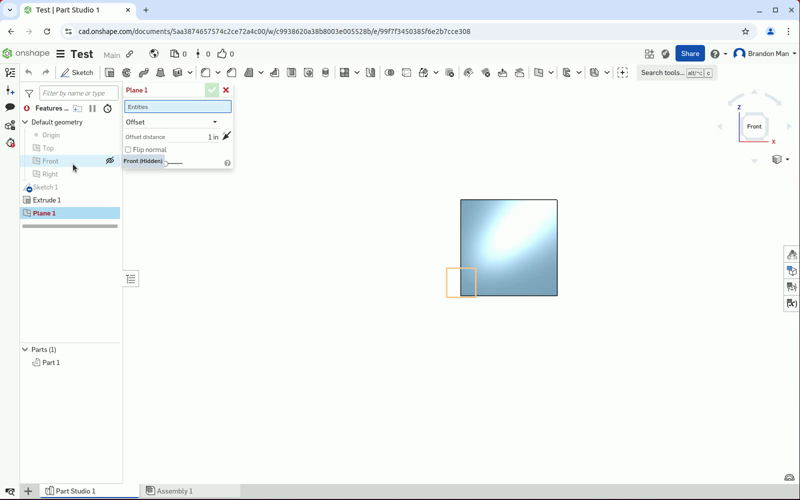
click(73, 163)
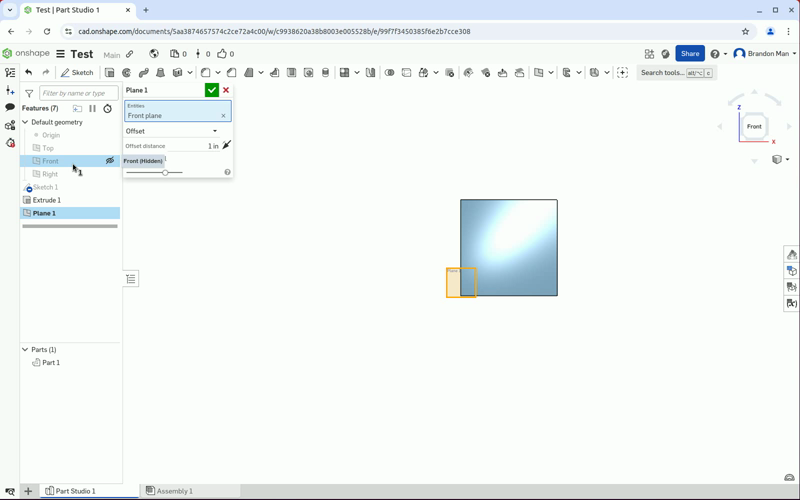
key(tab, 2)
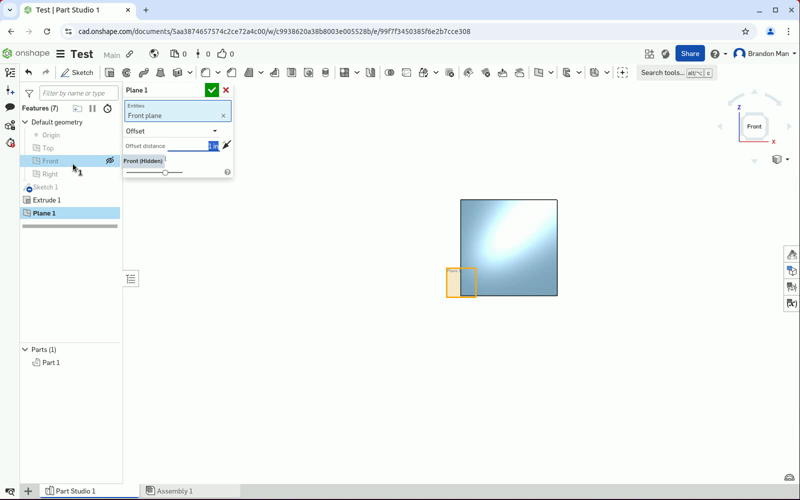
text(19.75)
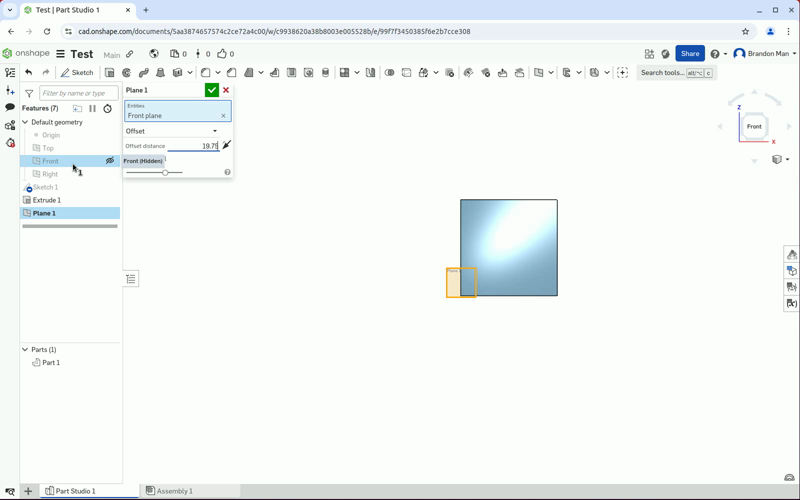
key(enter, 2)
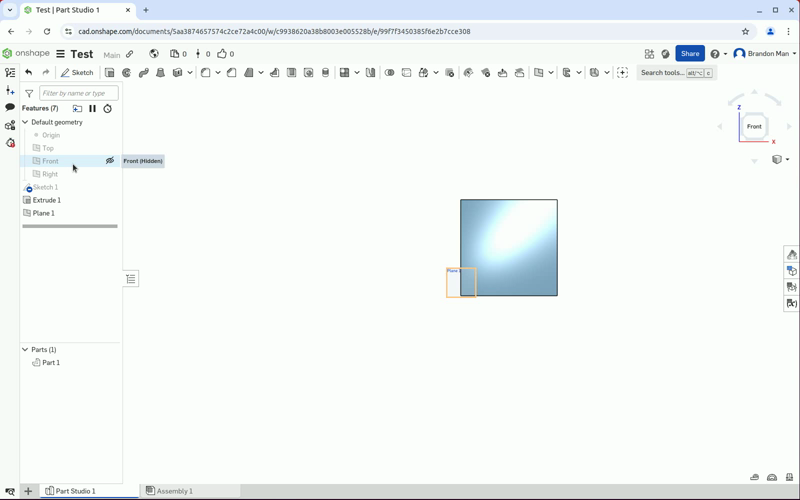
key(shift+s)
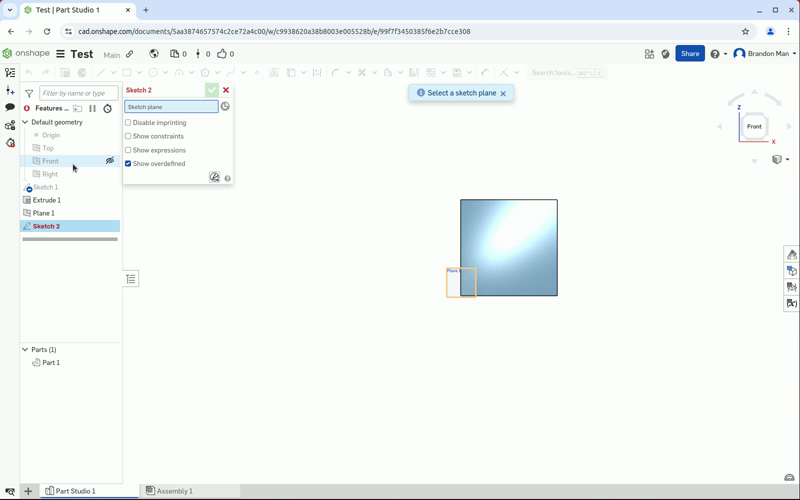
mouse_move(73, 215)
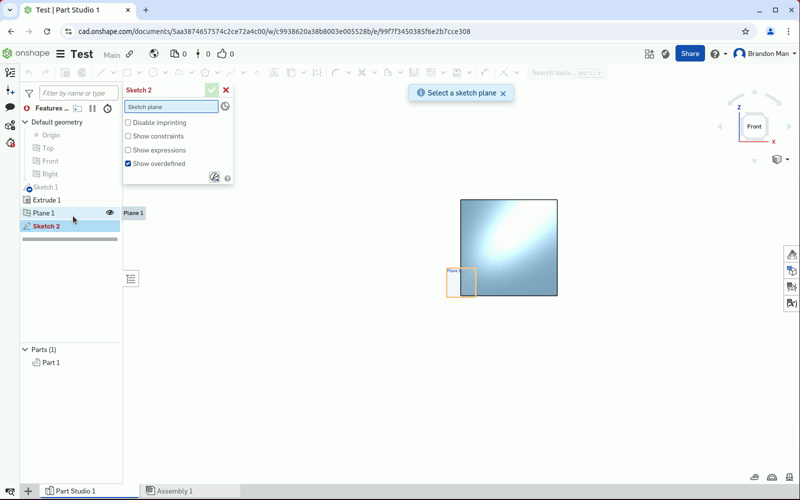
click(73, 215)
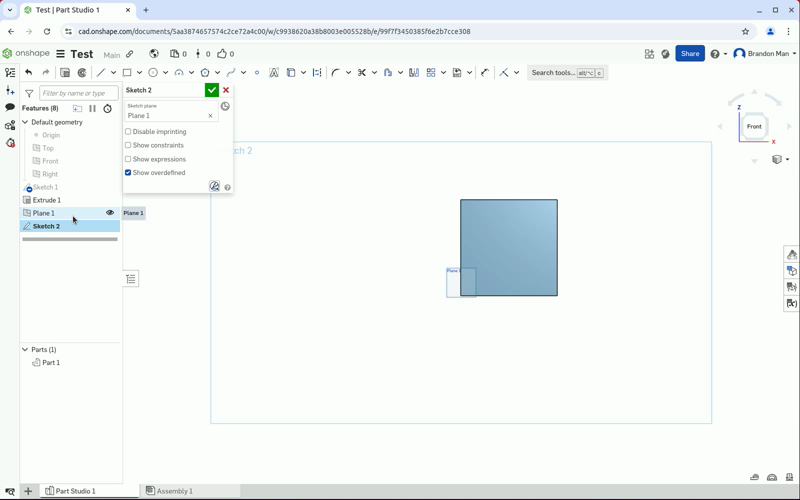
mouse_move(73, 352)
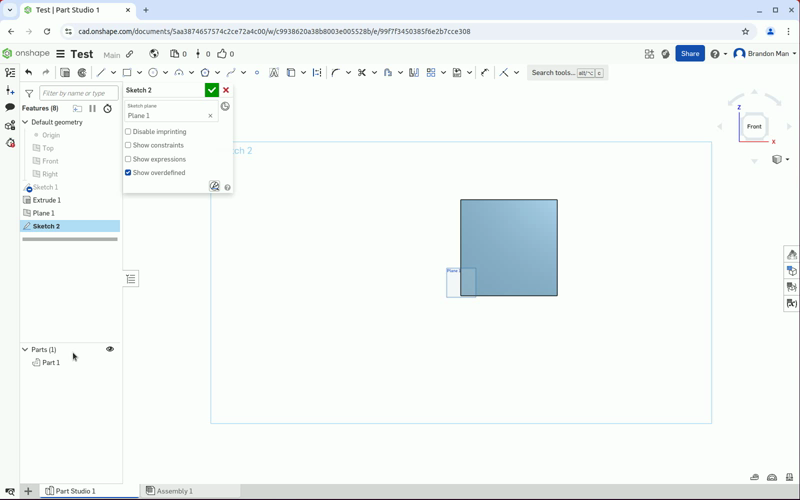
key(y)
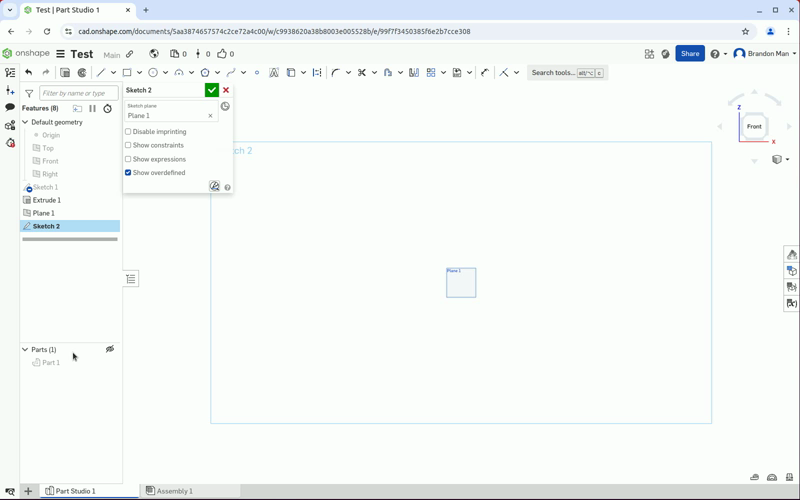
key(l)
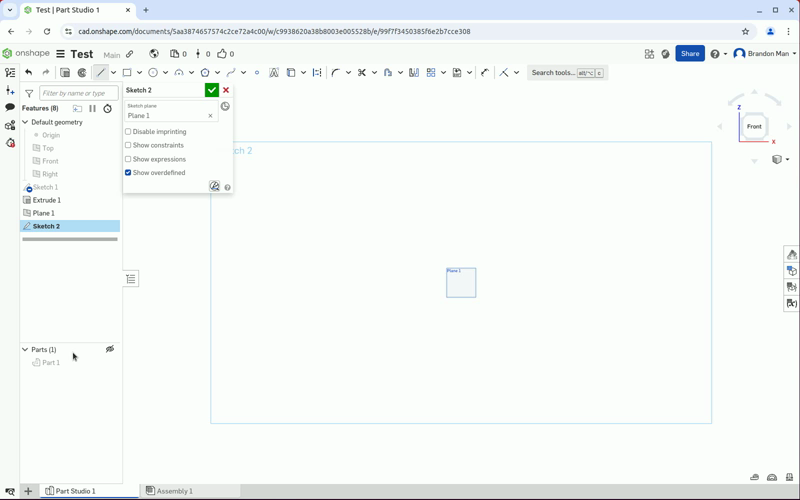
key_down(shift)
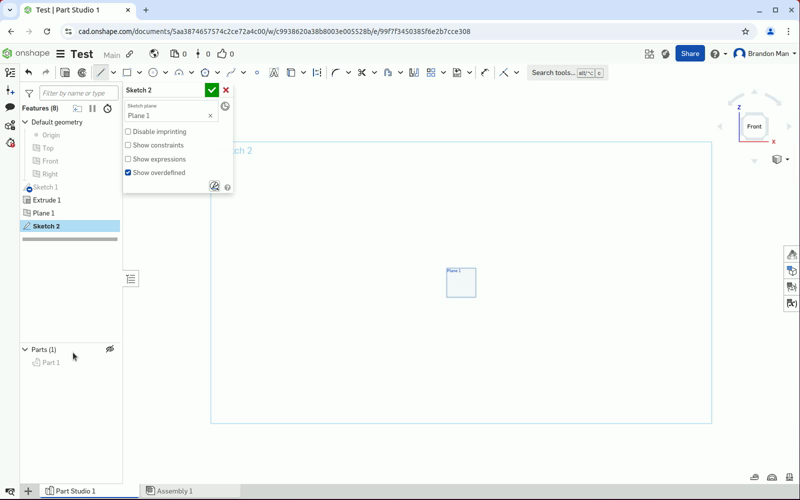
mouse_move(492, 262)
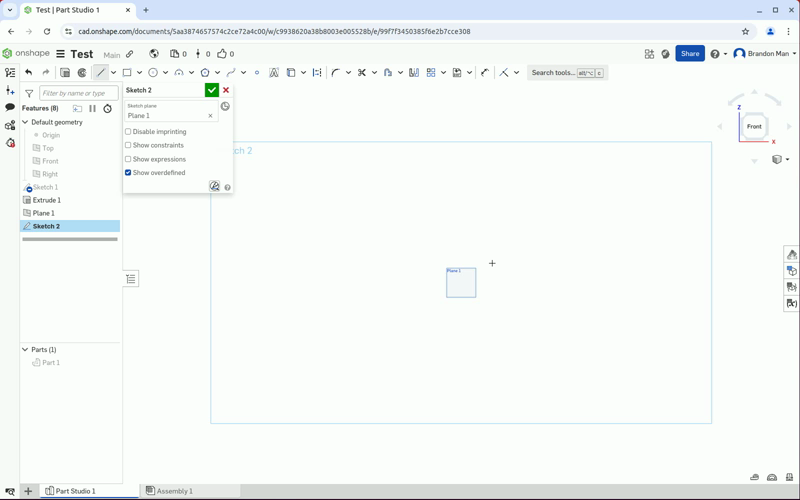
click(492, 262)
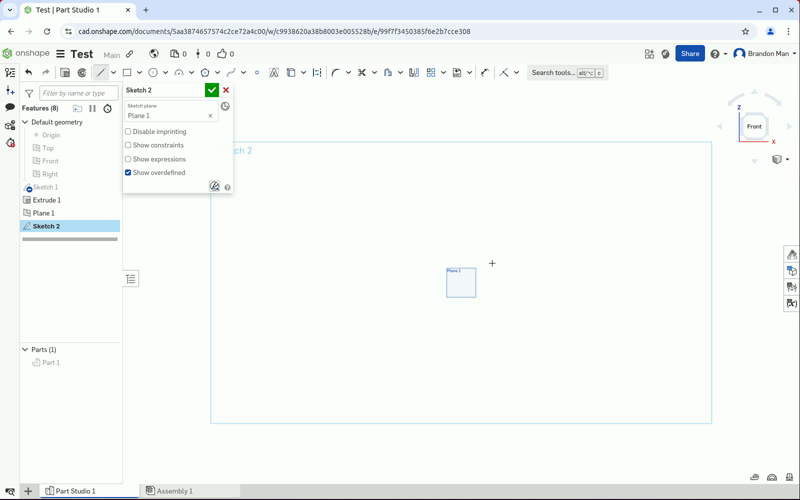
key_up(shift)
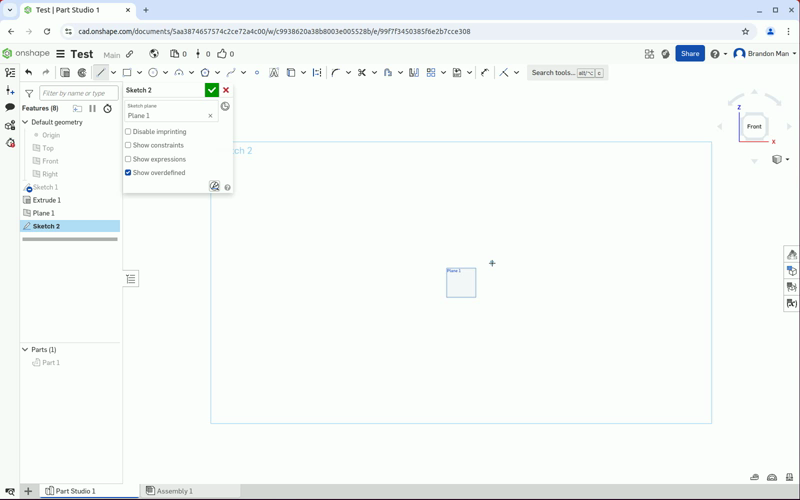
key_down(shift)
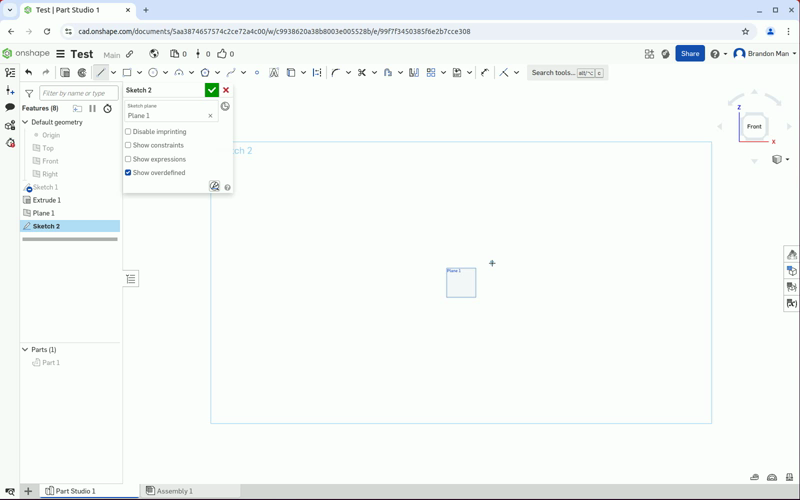
mouse_move(522, 262)
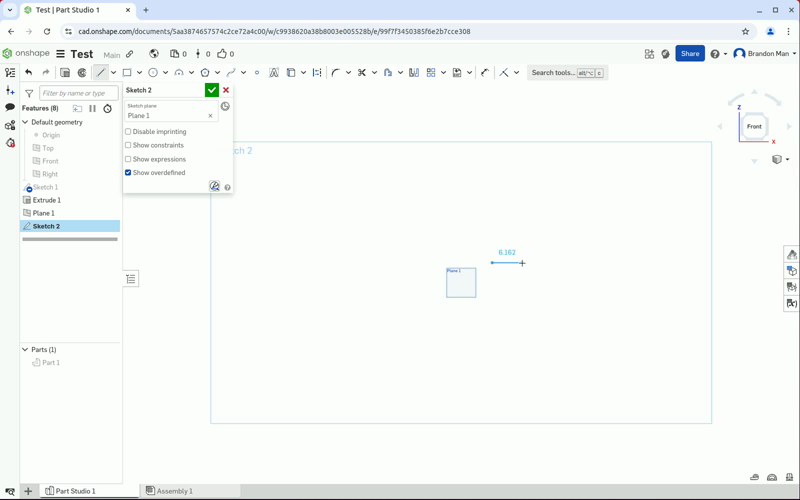
mouse_move(525, 262)
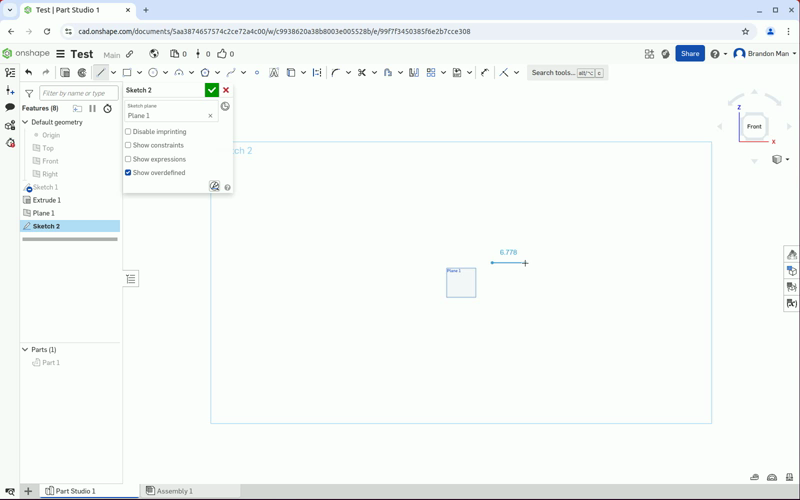
click(525, 262)
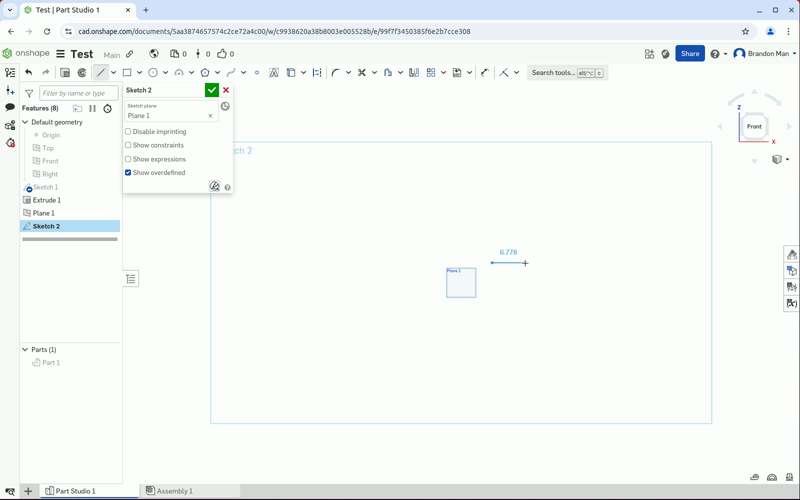
key_up(shift)
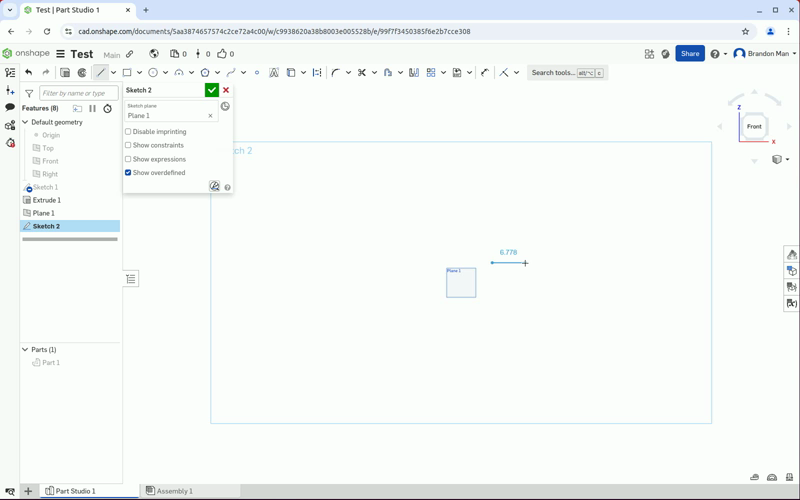
key_down(shift)
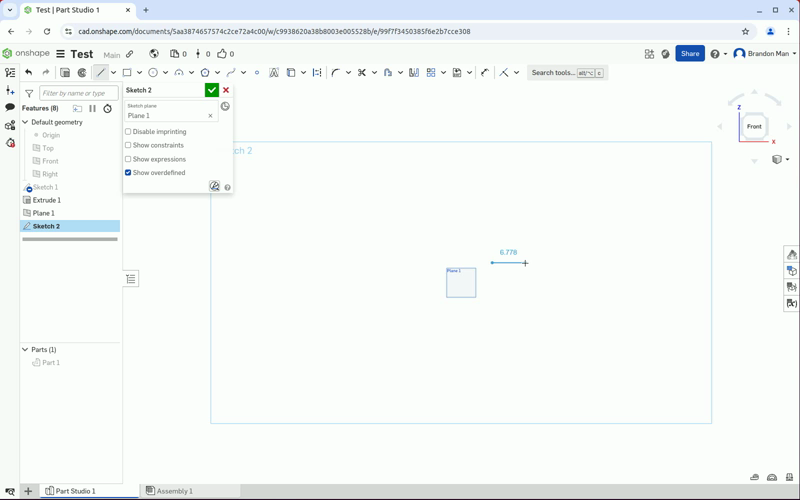
mouse_move(555, 262)
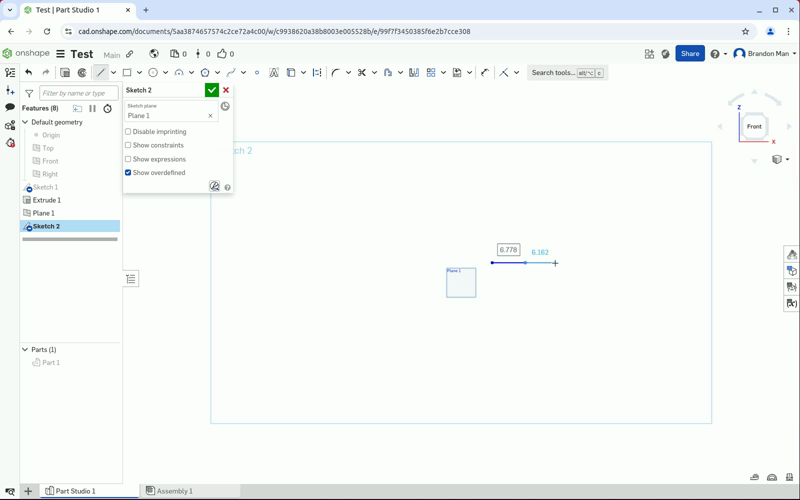
mouse_move(525, 230)
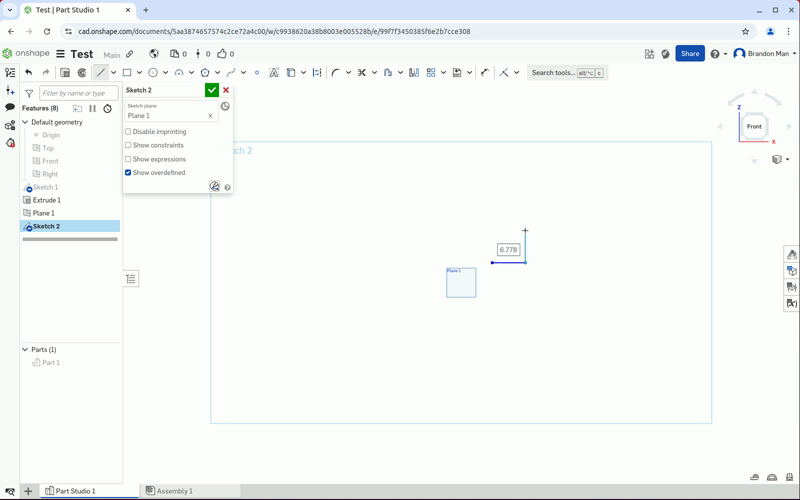
click(525, 230)
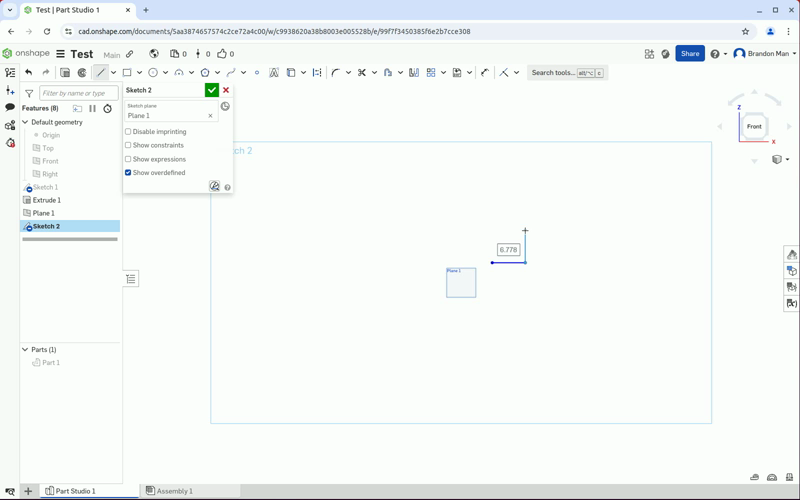
key_up(shift)
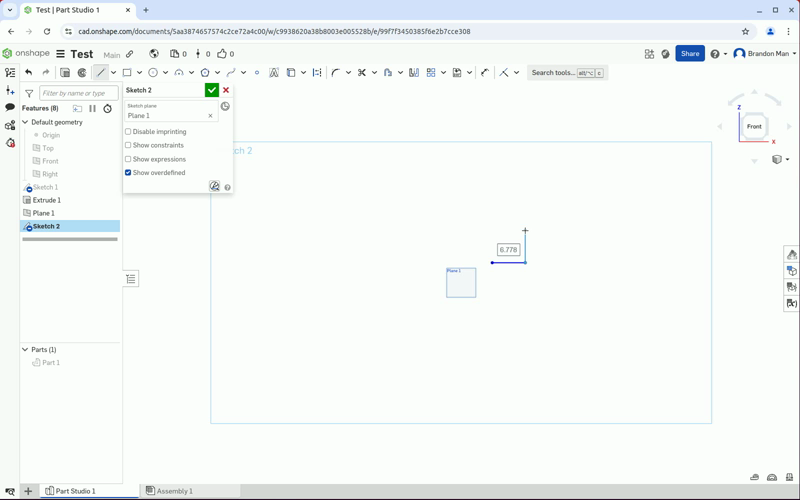
key_down(shift)
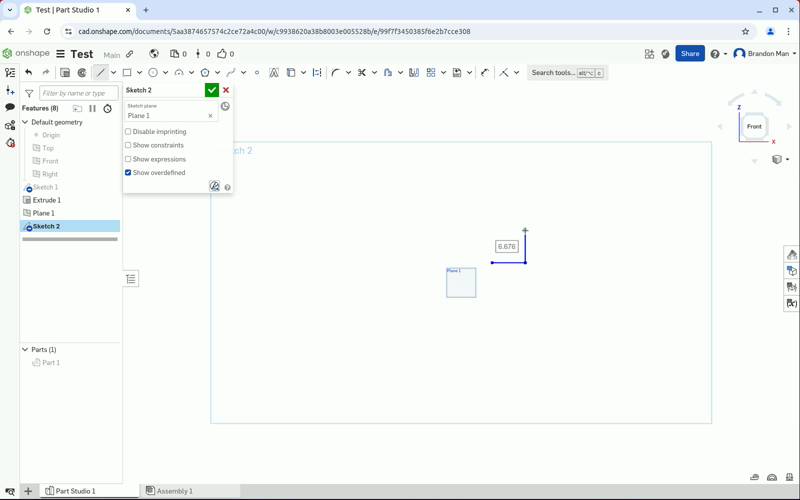
mouse_move(555, 230)
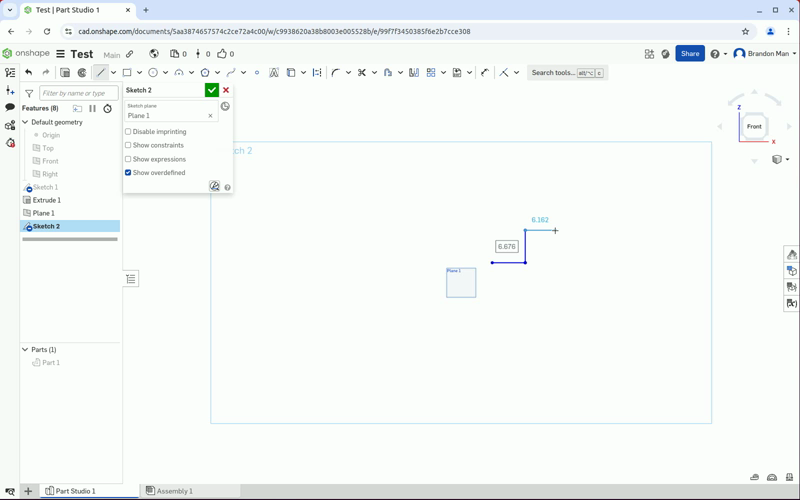
mouse_move(492, 230)
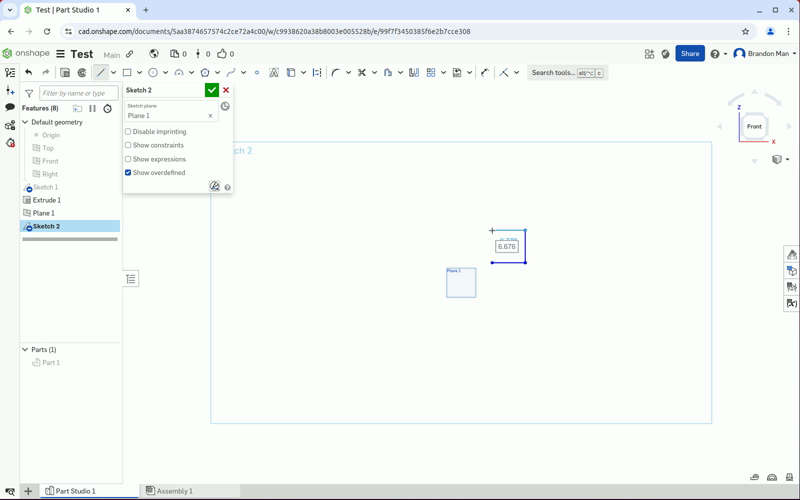
click(492, 230)
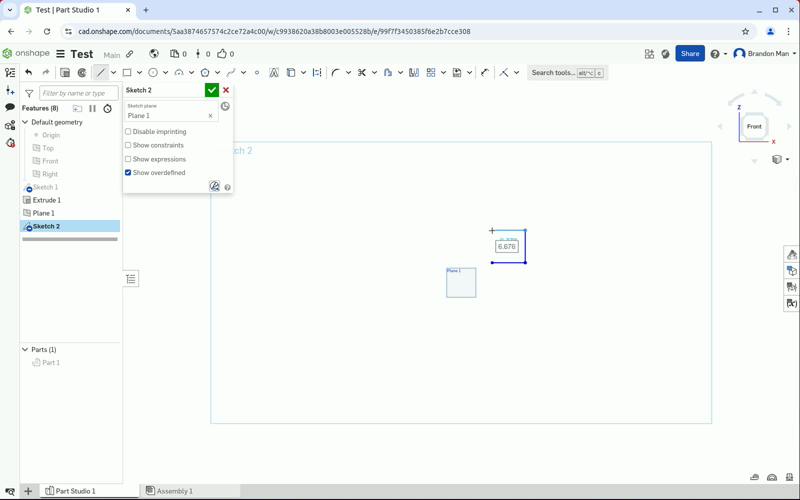
key_up(shift)
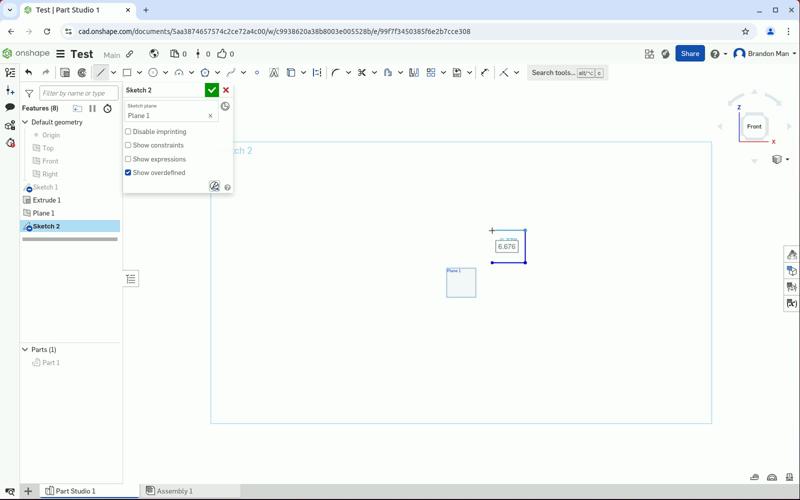
mouse_move(522, 230)
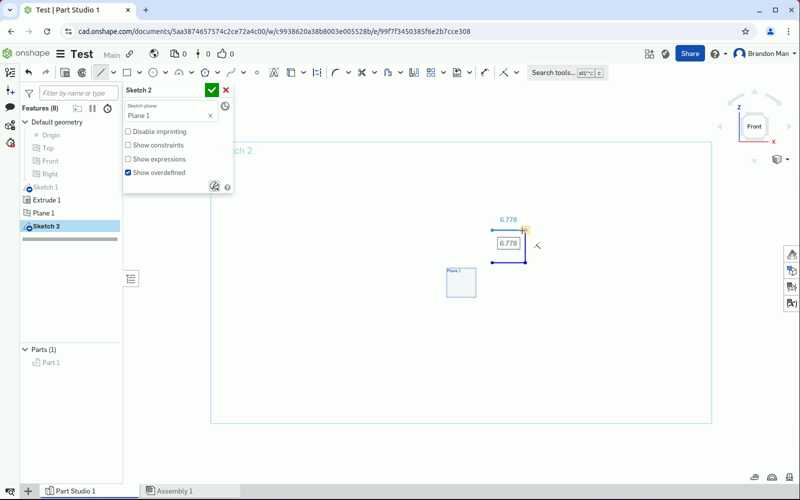
key_down(shift)
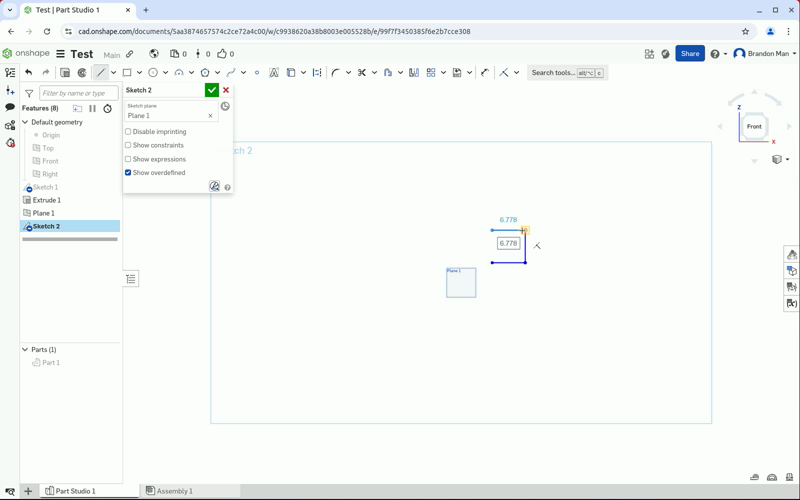
mouse_move(492, 262)
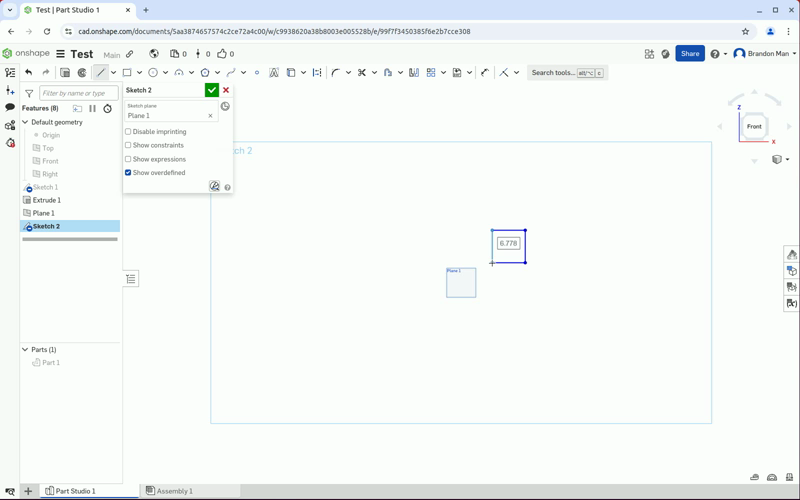
key_up(shift)
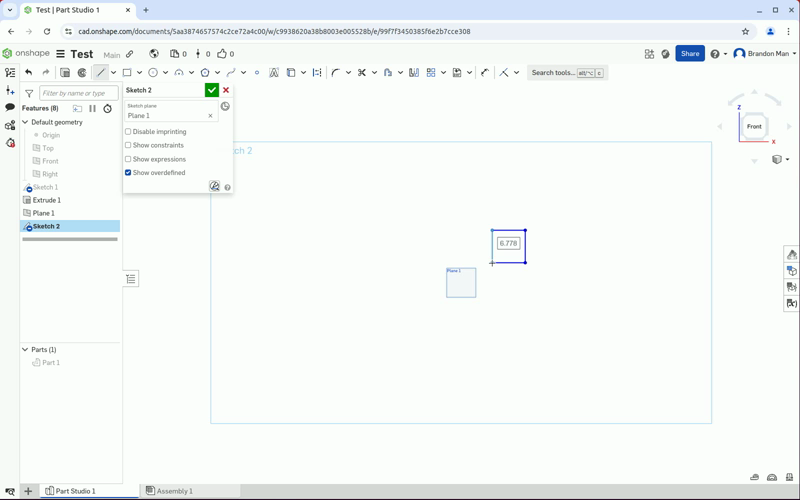
click(492, 262)
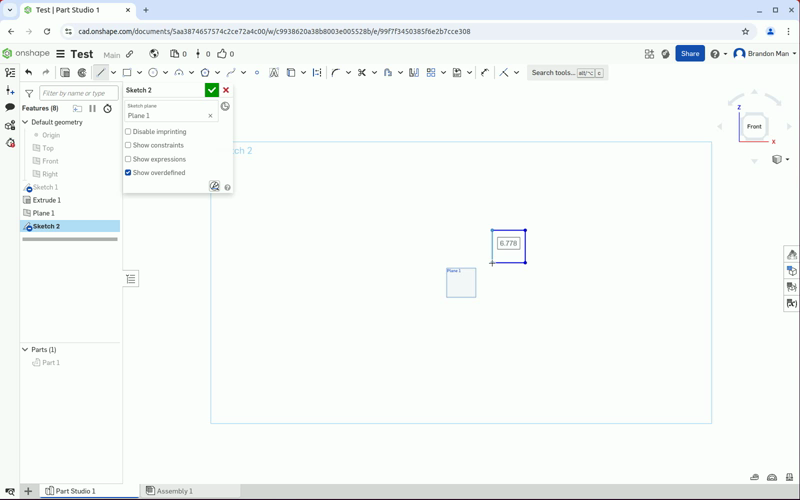
key(esc)
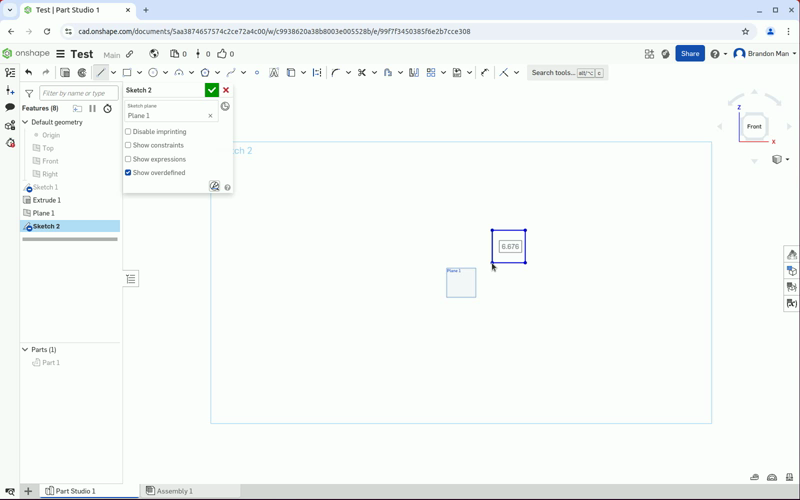
mouse_move(512, 252)
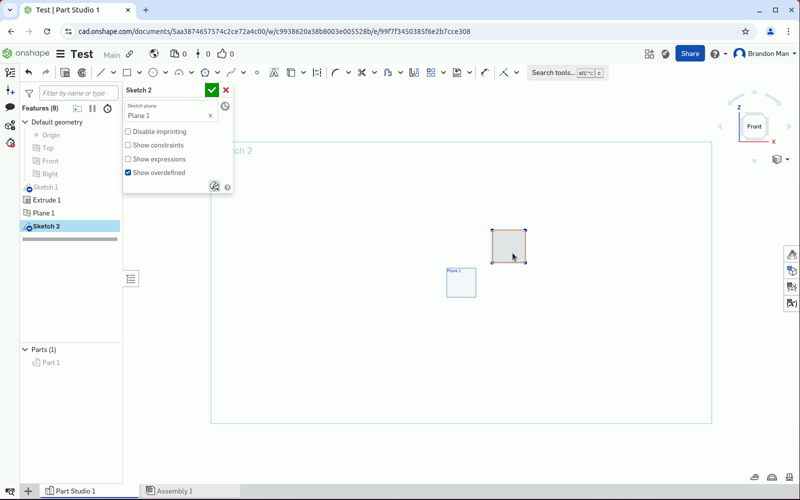
scroll(6)
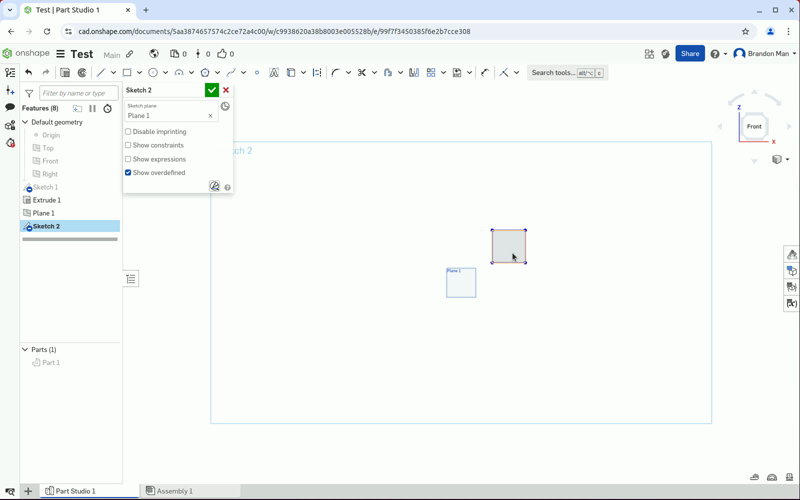
scroll(6)
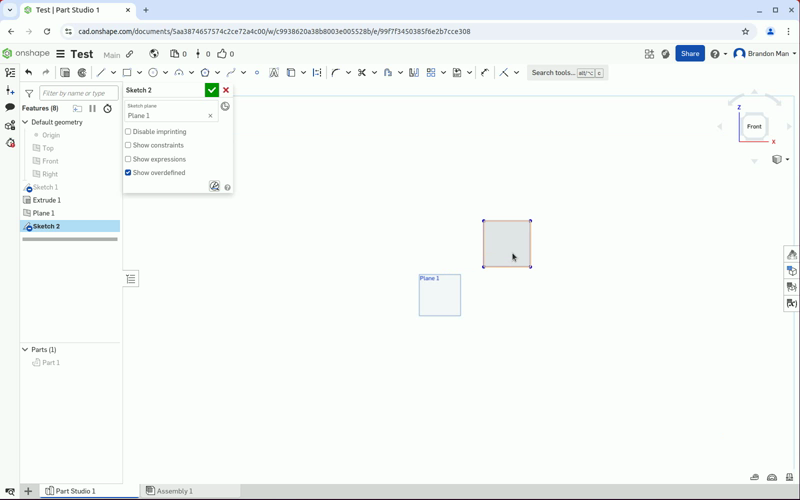
scroll(6)
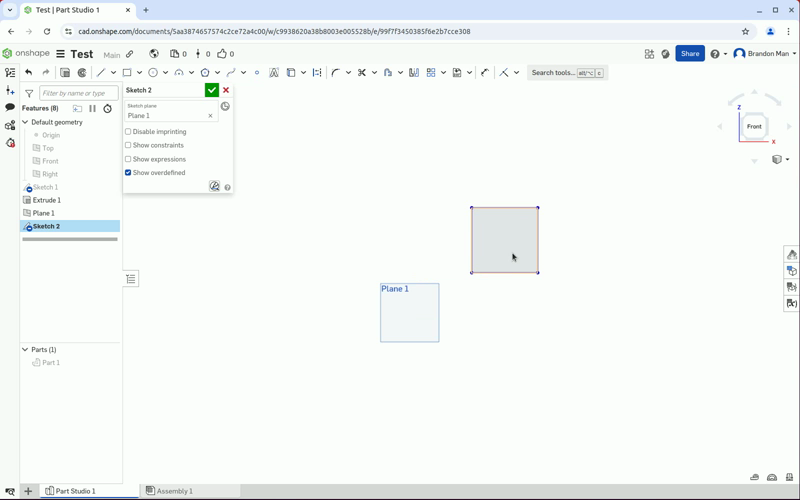
scroll(6)
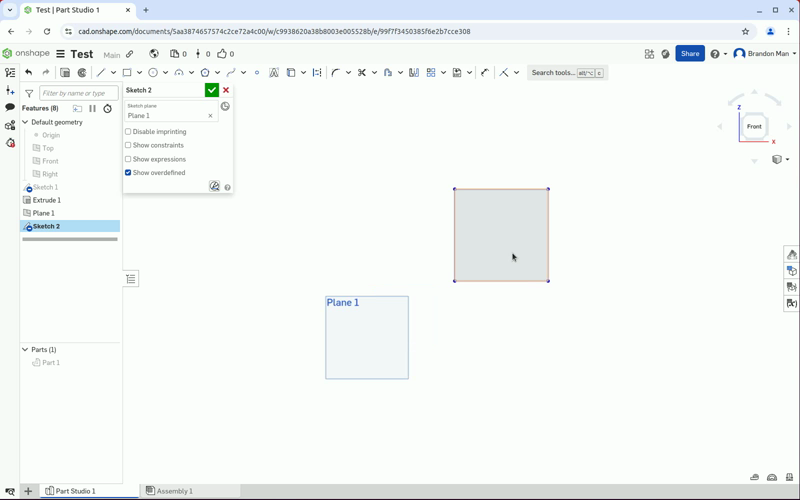
scroll(6)
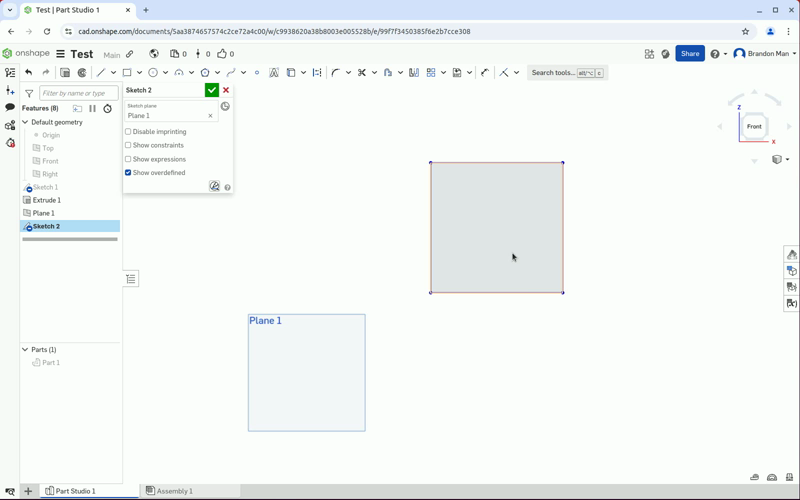
scroll(6)
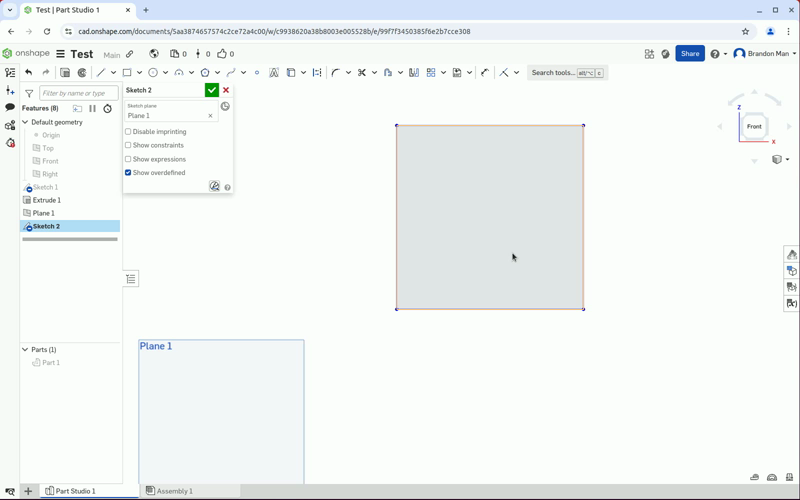
scroll(6)
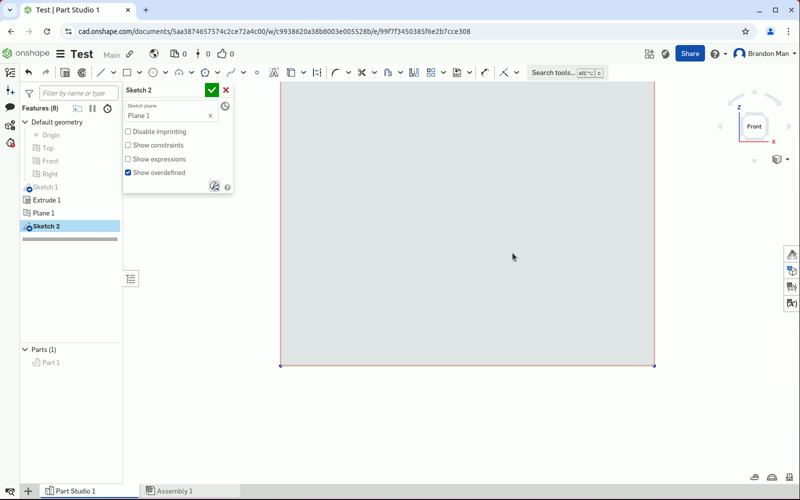
click(512, 252)
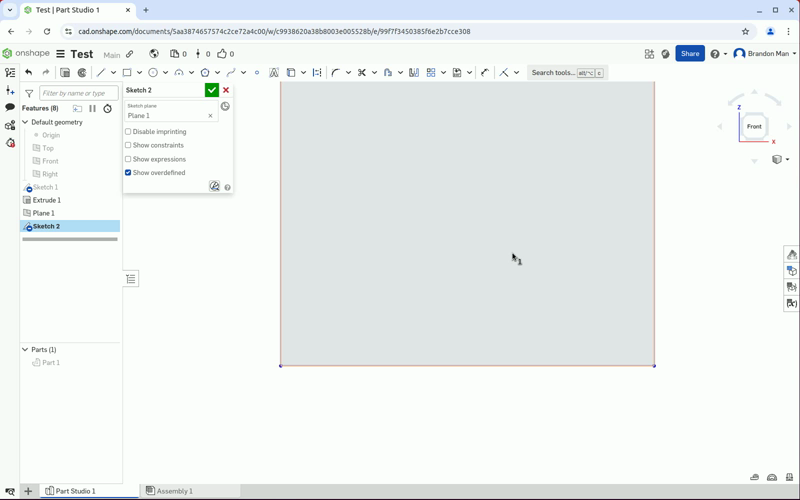
scroll(-6)
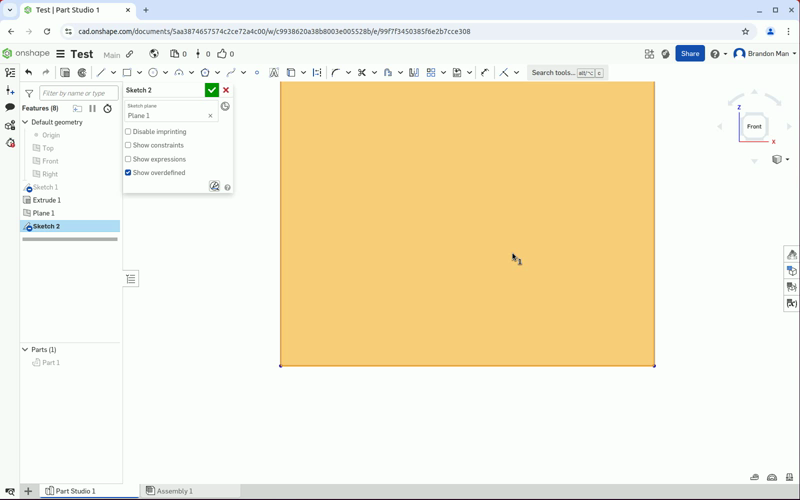
scroll(-6)
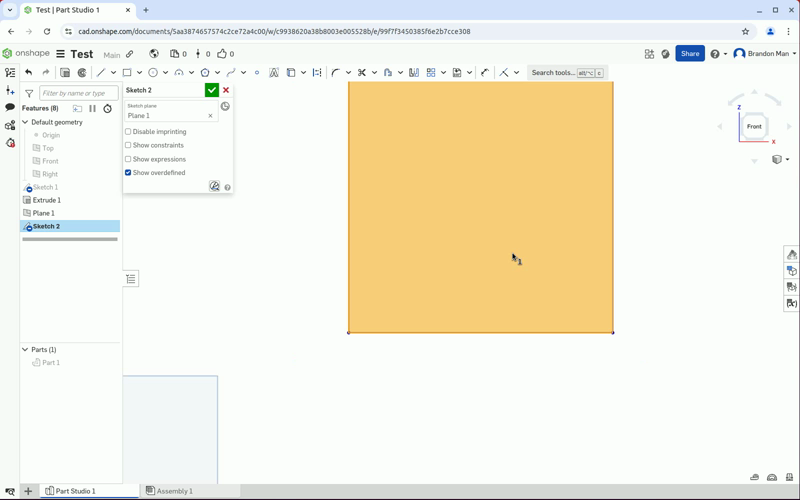
scroll(-6)
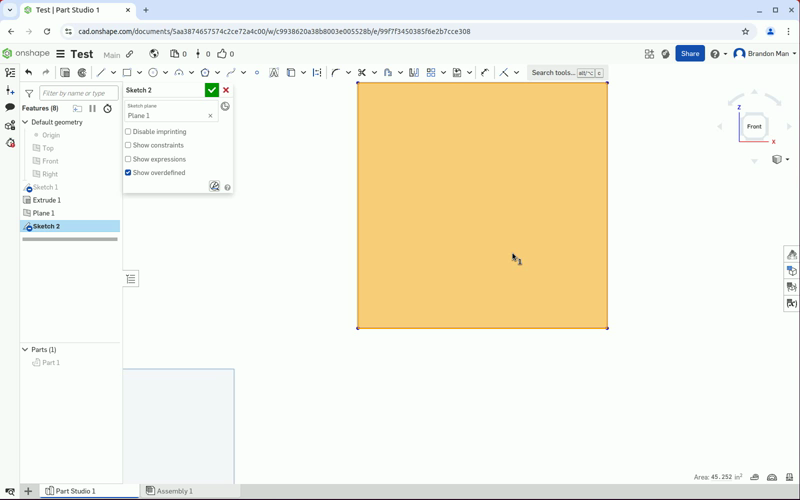
scroll(-6)
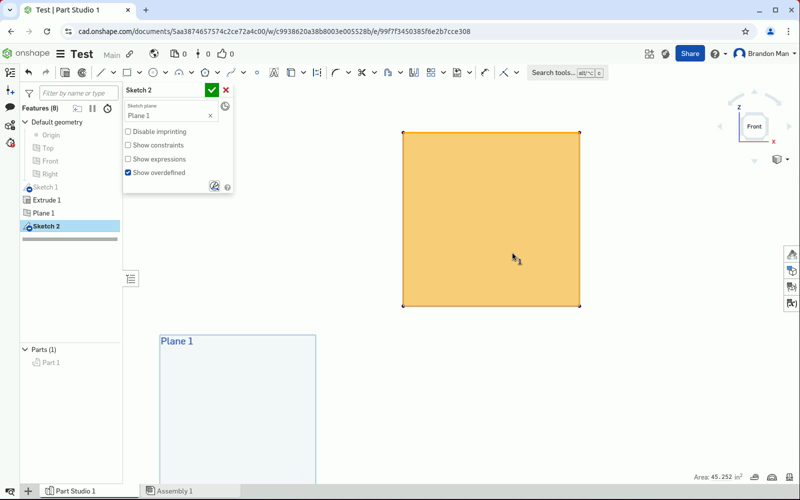
scroll(-6)
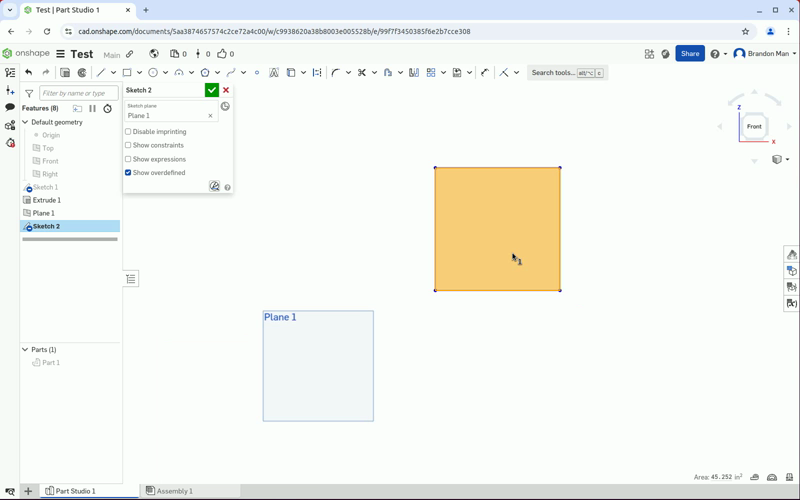
scroll(-6)
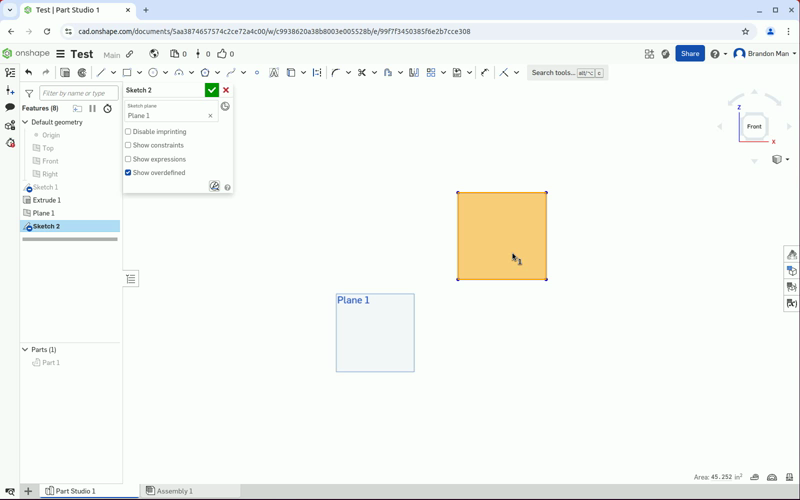
scroll(-6)
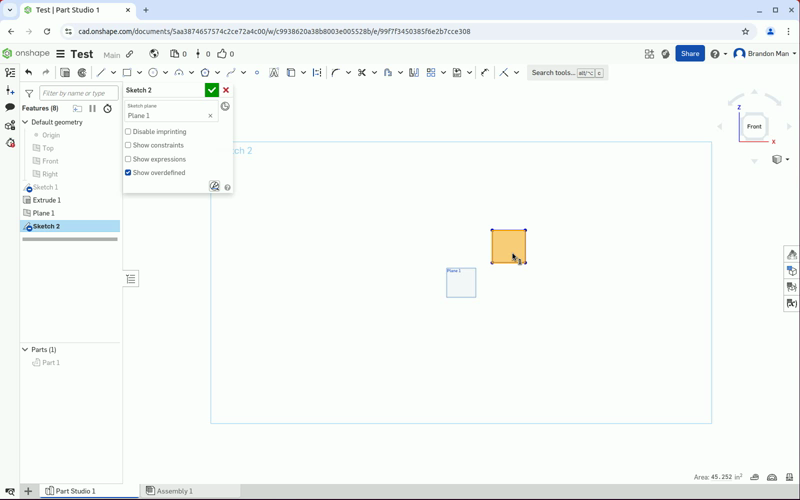
mouse_move(73, 352)
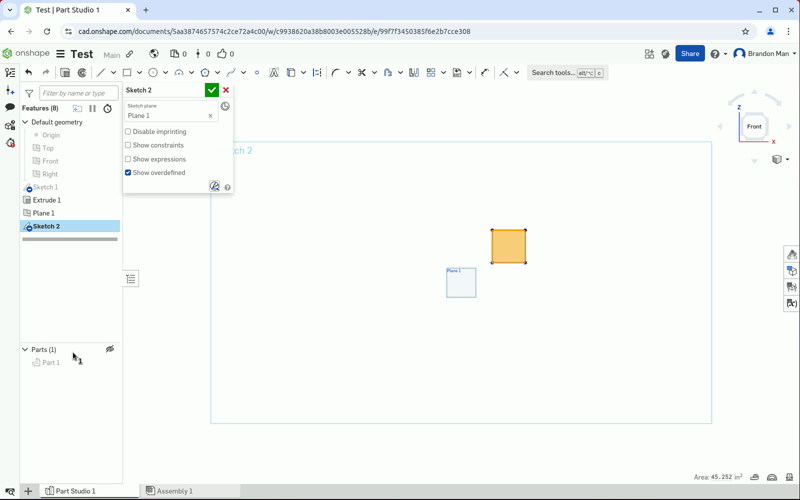
key(shift+y)
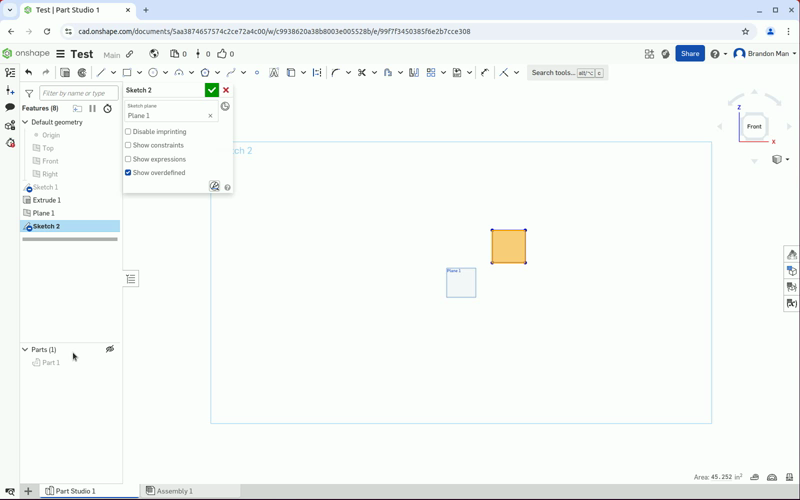
key(shift+e)
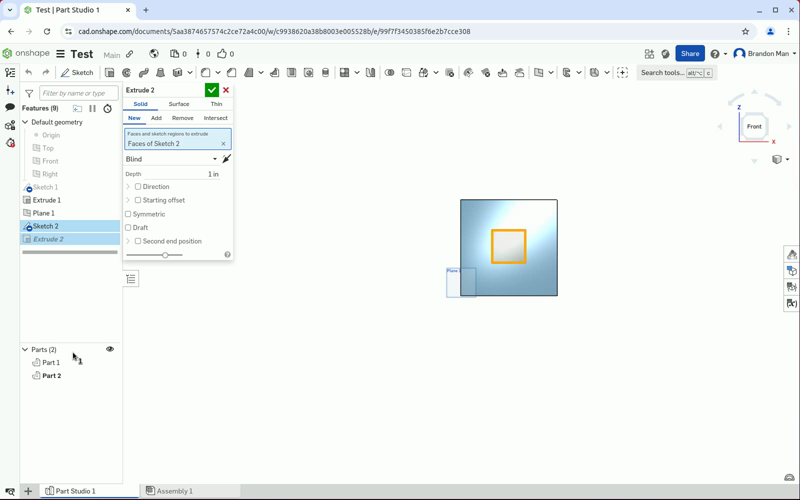
mouse_move(143, 106)
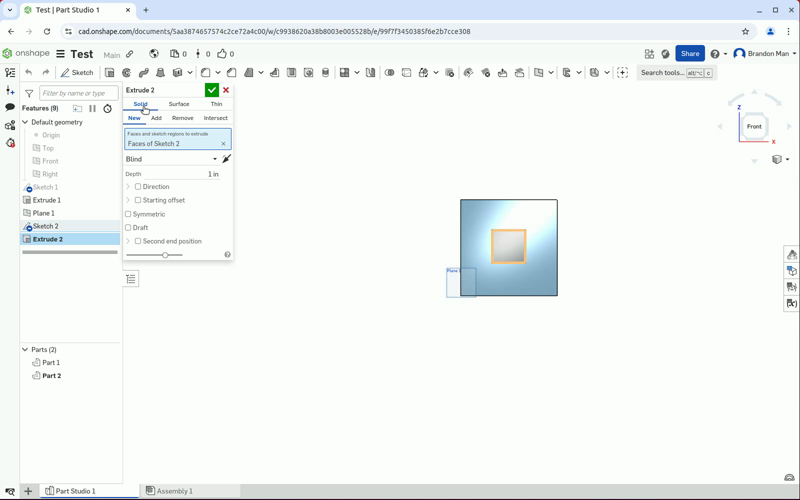
click(143, 106)
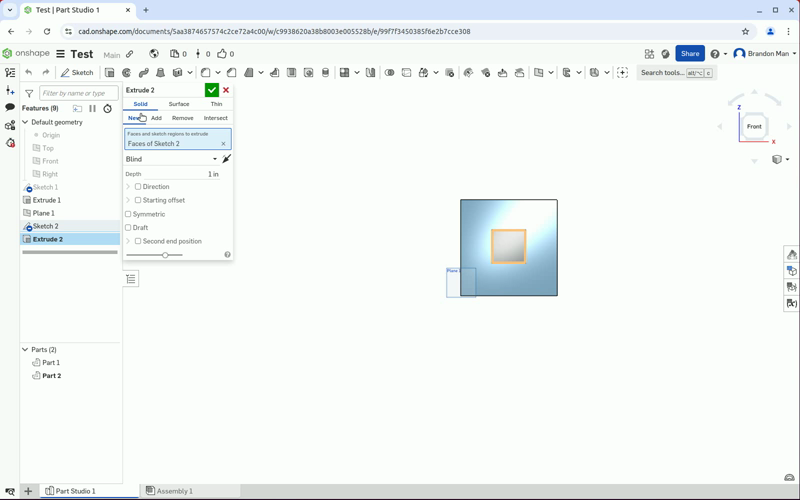
mouse_move(137, 120)
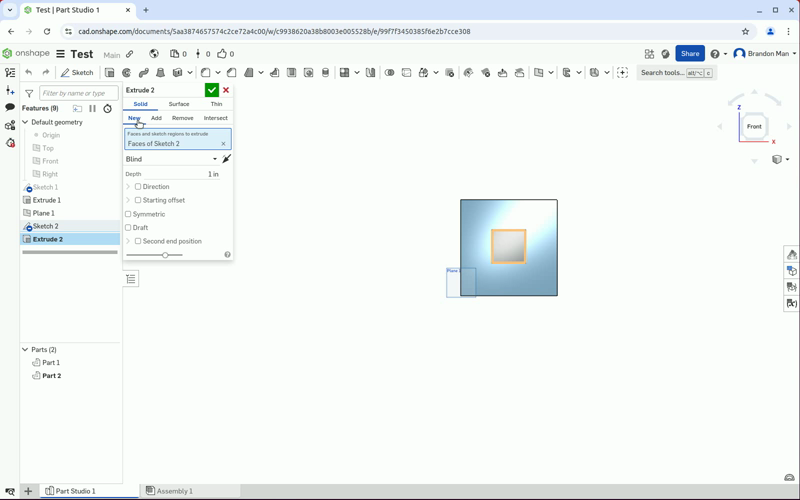
click(137, 120)
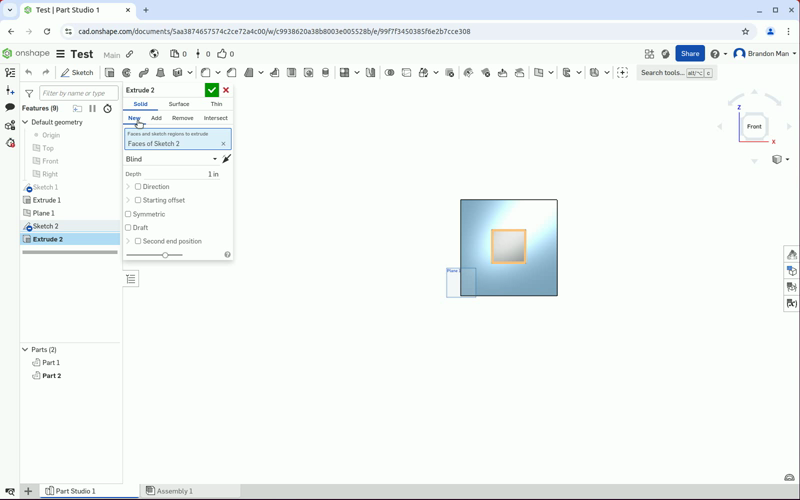
key(tab, 4)
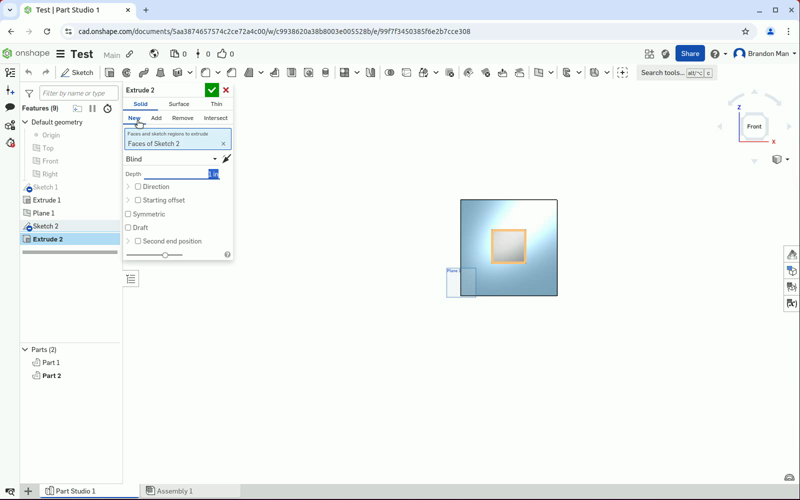
text(3.37)
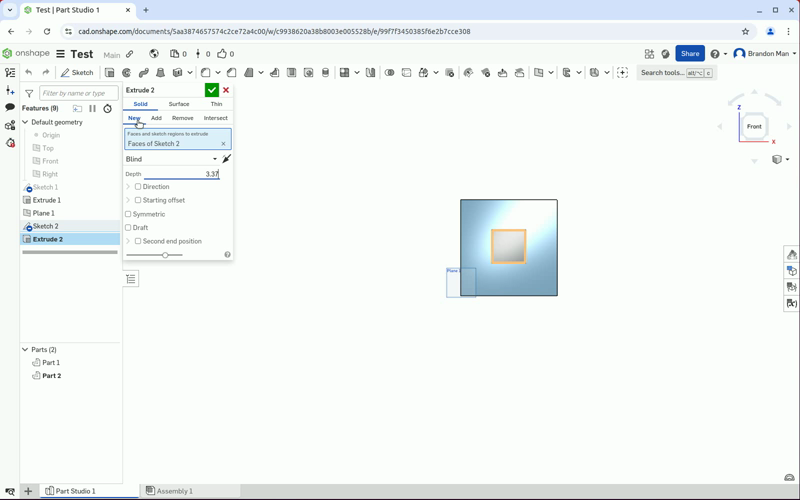
key(enter)
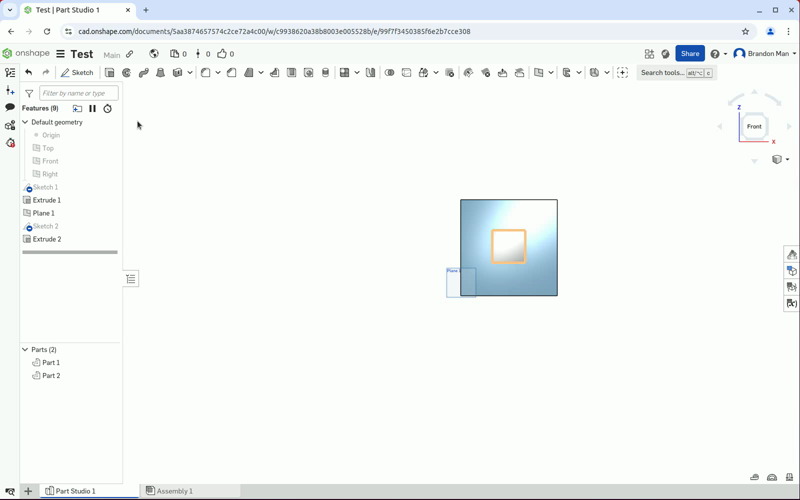
key(shift+h)
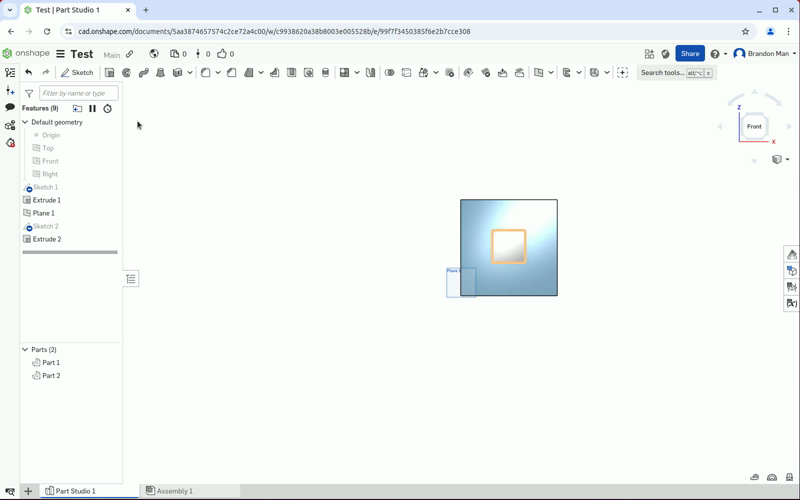
key(shift+h)
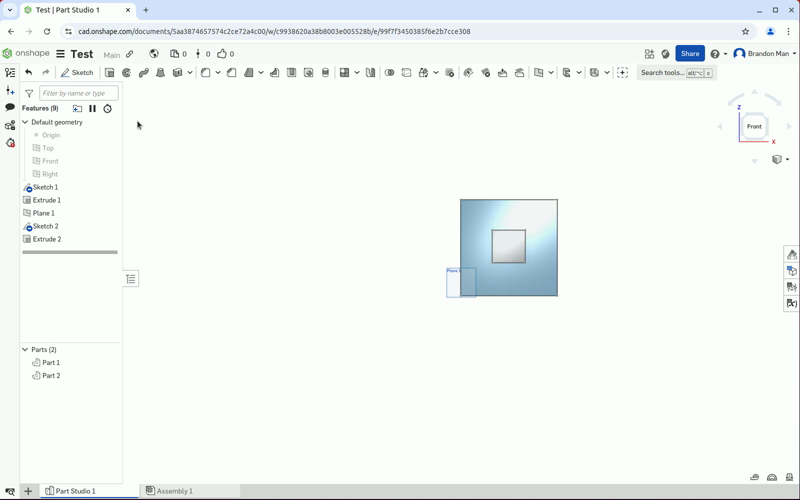
key(shift+7)
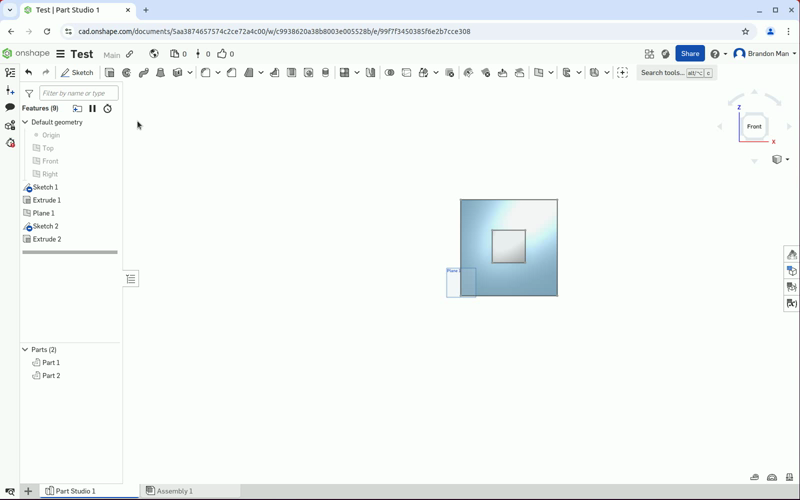
key(left, 2)
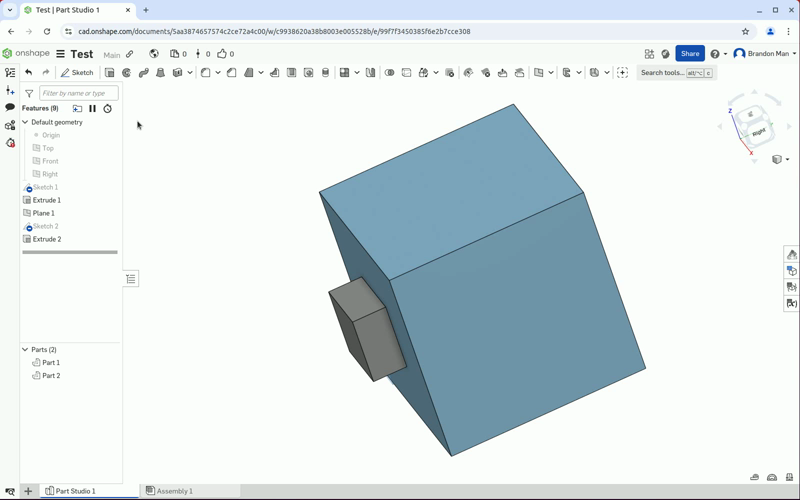
key(down, 2)
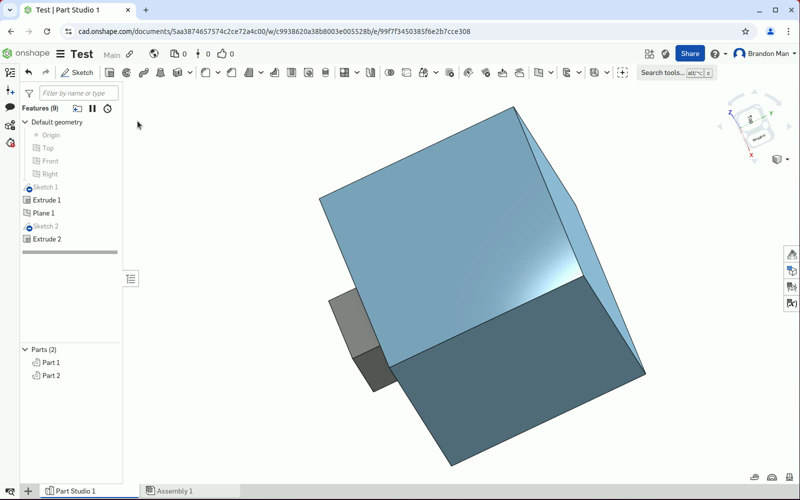
key(up, 2)
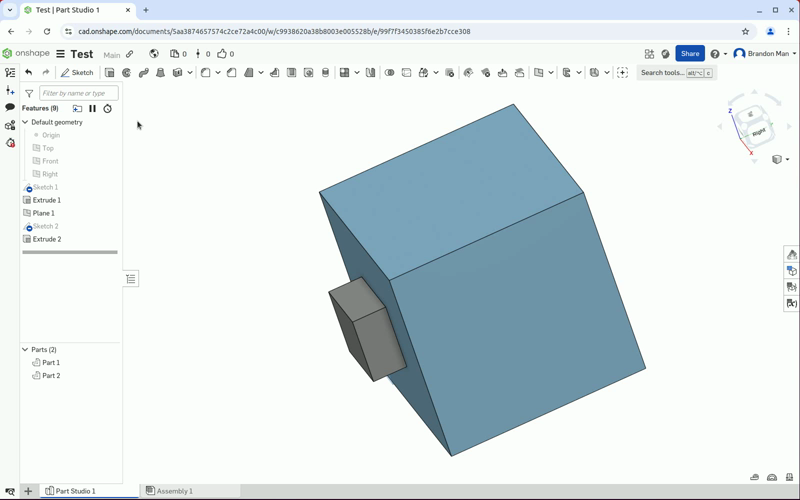
key(right, 2)
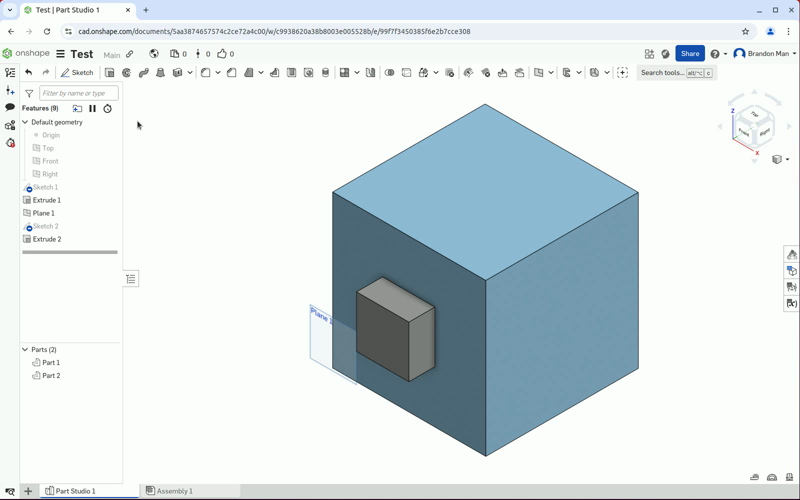
mouse_move(73, 189)
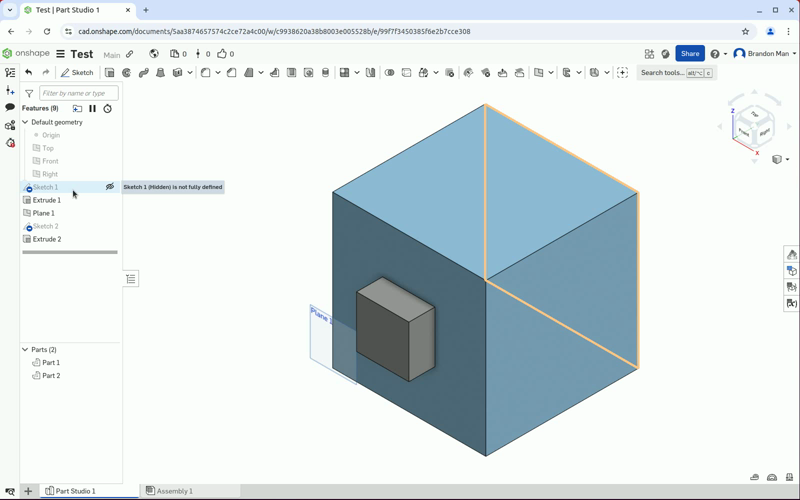
click(73, 189)